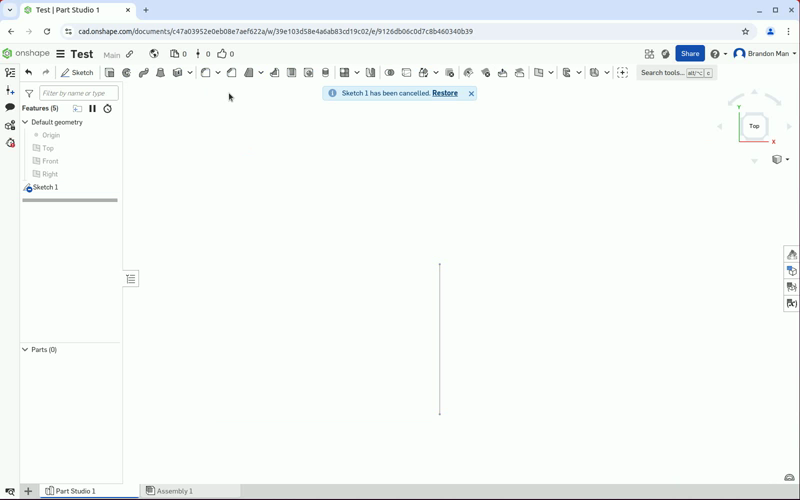
key(shift+h)
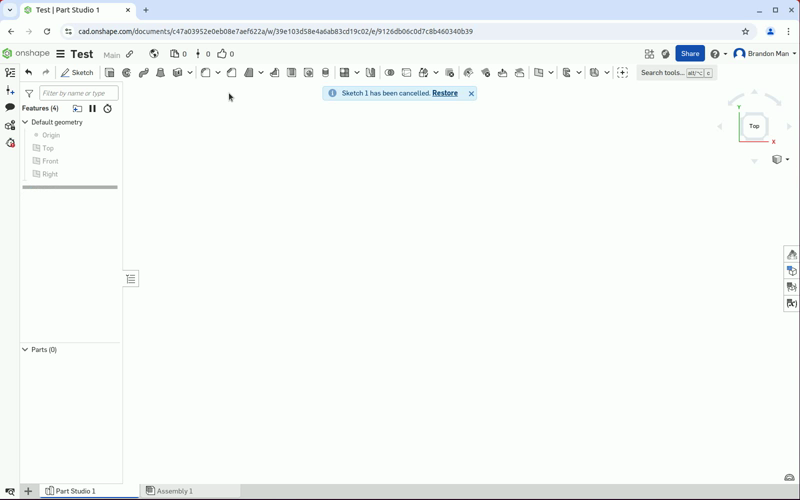
key(shift+s)
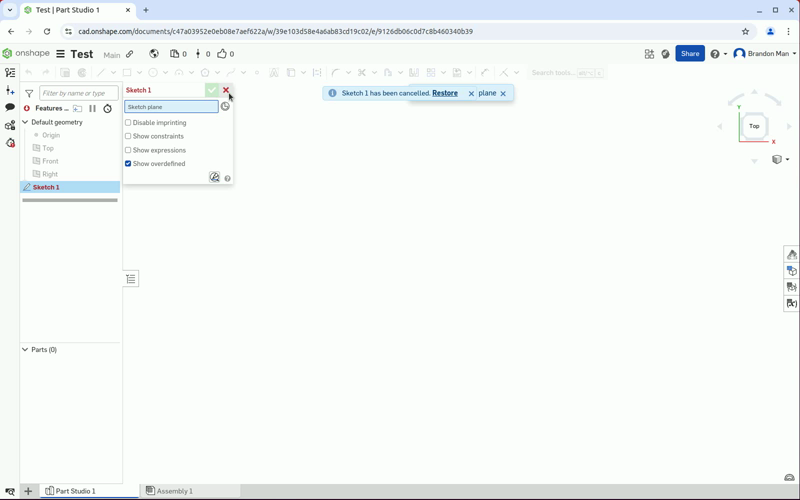
mouse_move(73, 150)
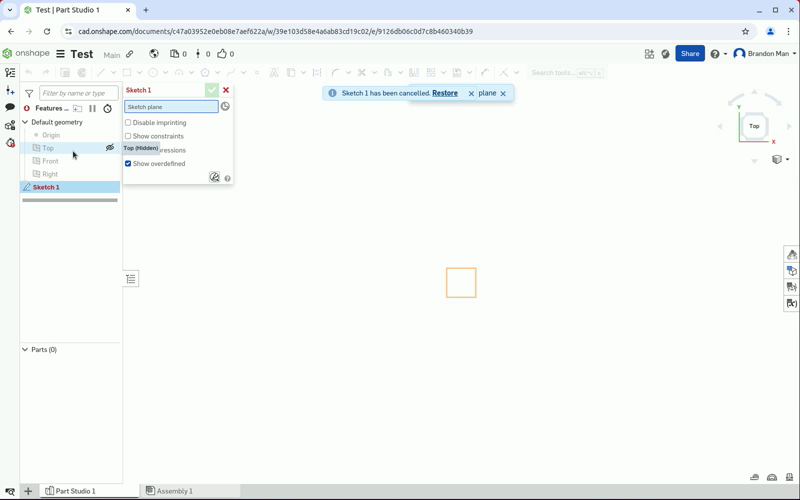
click(73, 150)
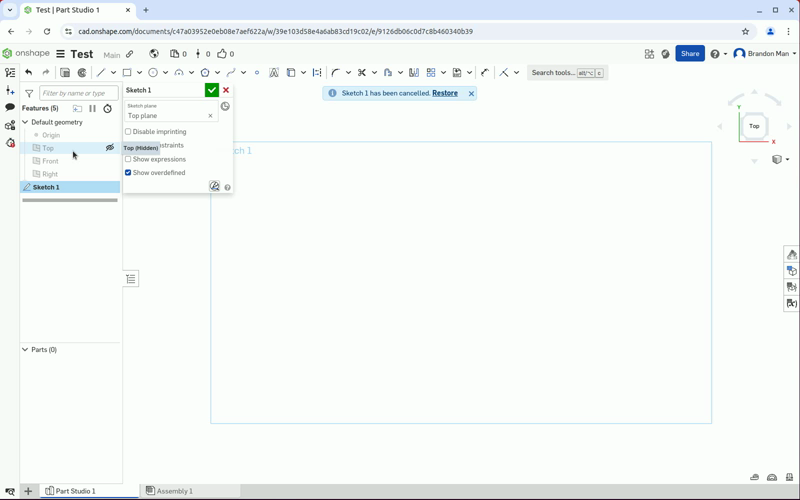
mouse_move(73, 352)
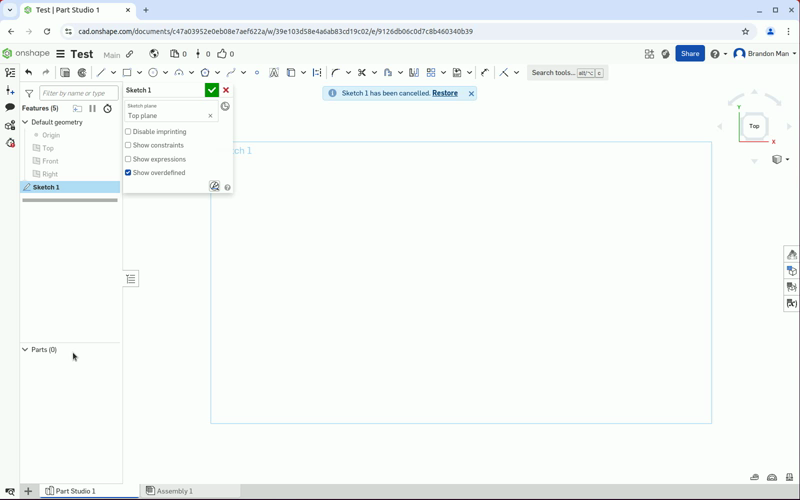
key(y)
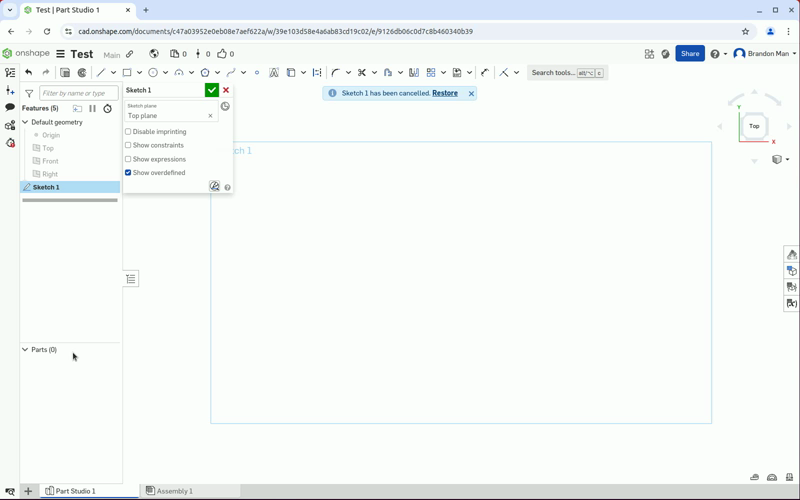
key(c)
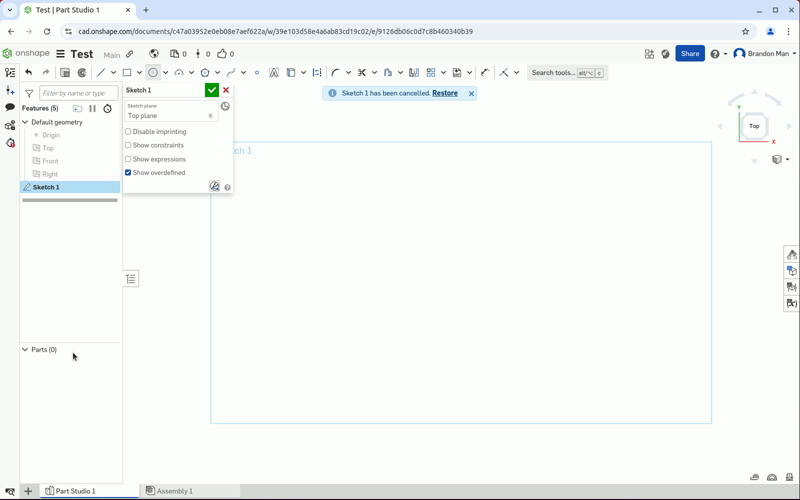
key_down(shift)
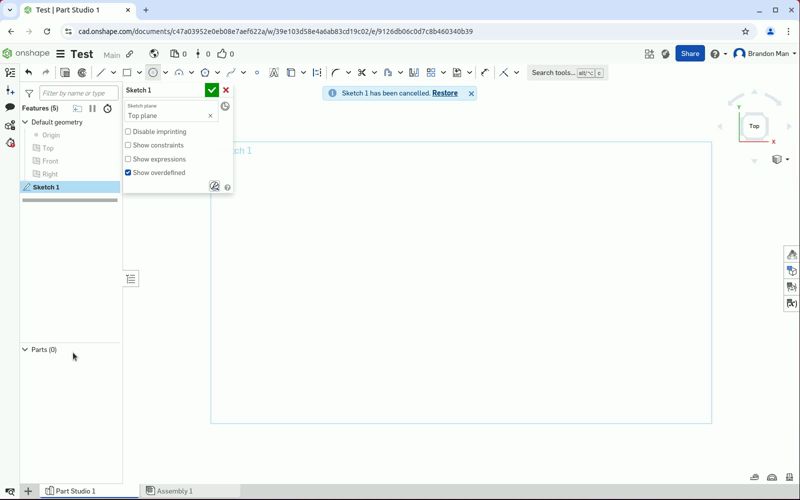
mouse_move(461, 282)
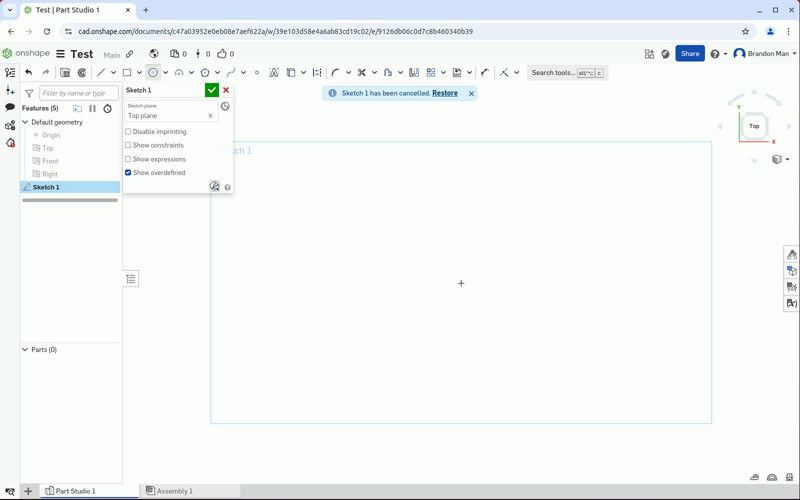
click(461, 282)
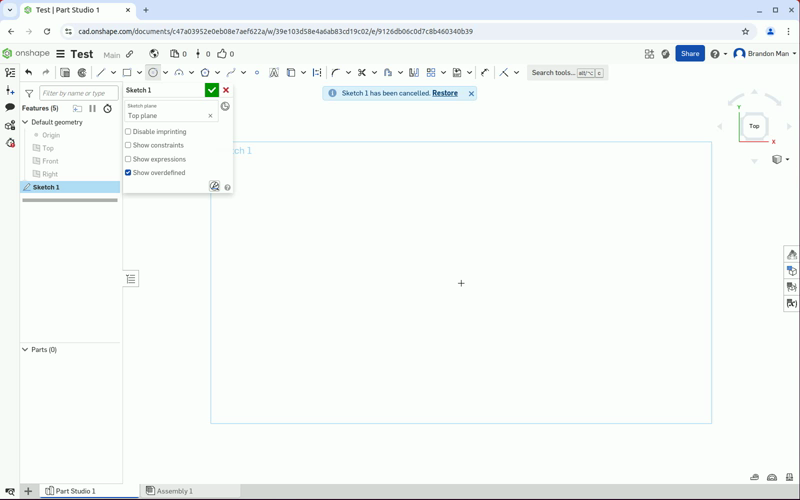
key_up(shift)
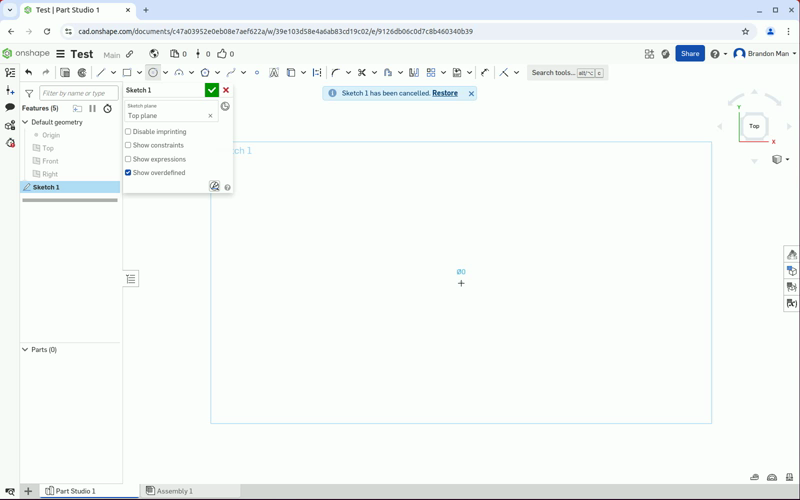
mouse_move(487, 282)
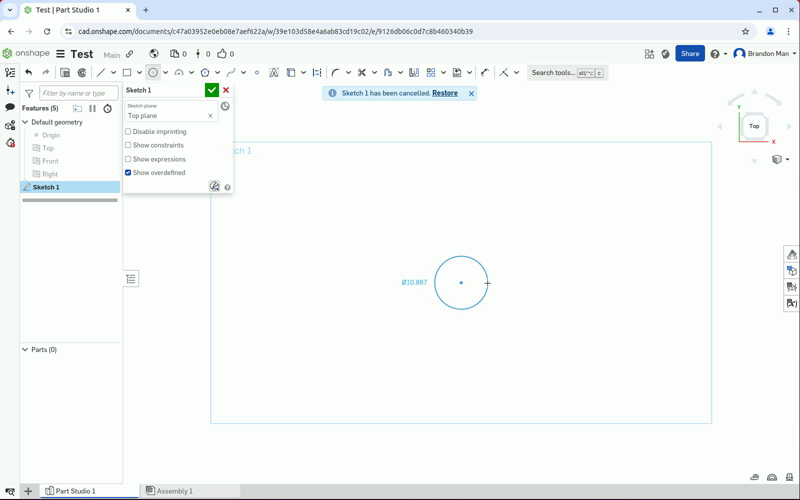
click(487, 282)
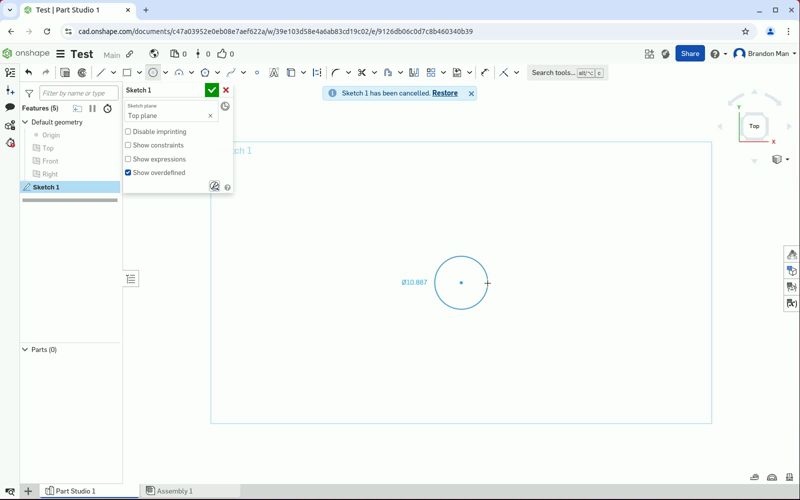
key(esc)
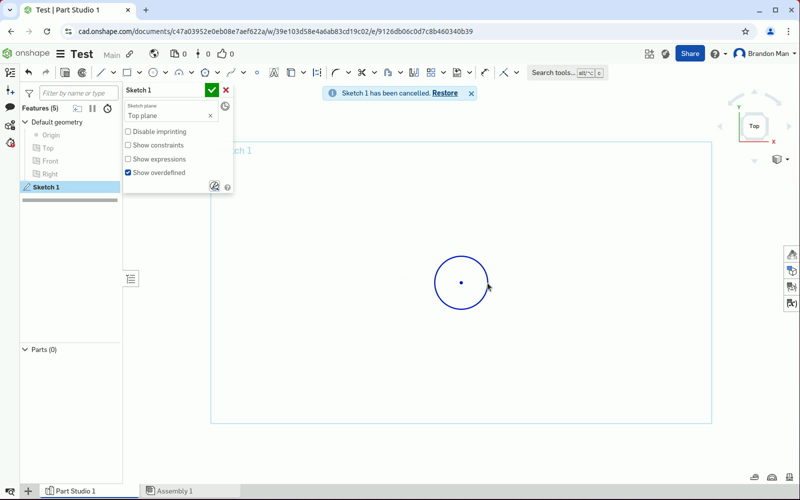
key(c)
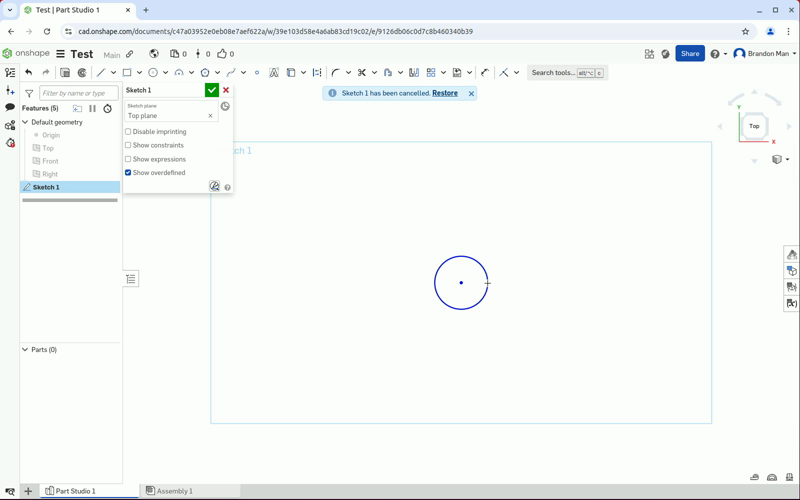
key_down(shift)
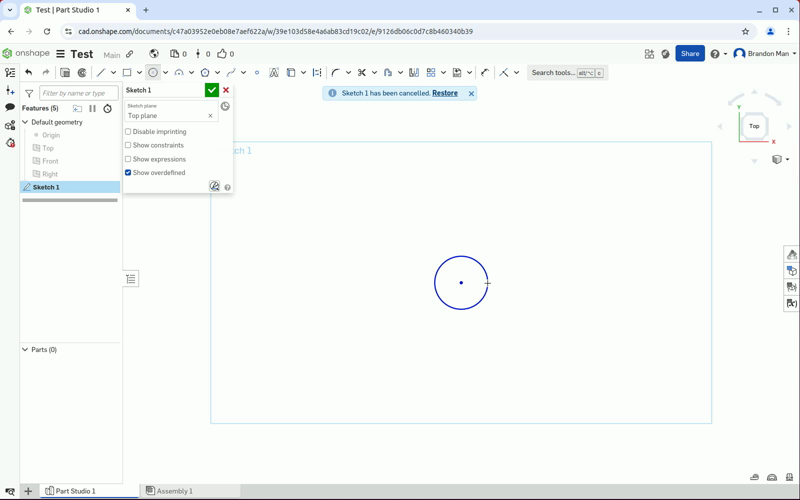
mouse_move(461, 282)
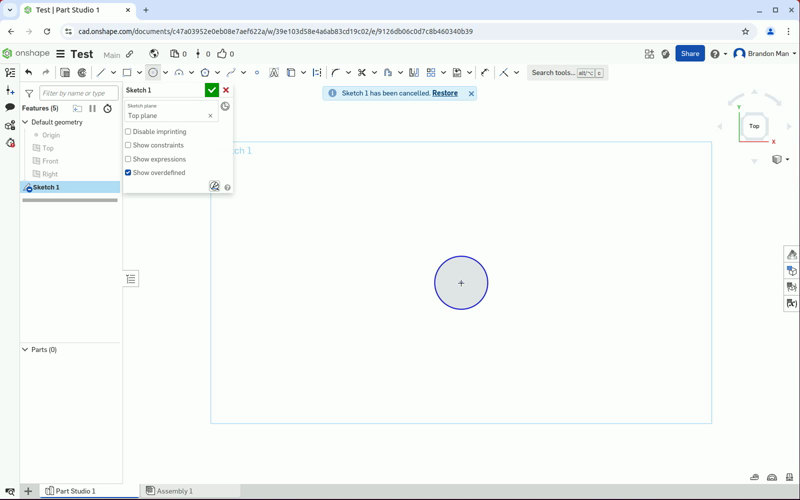
click(461, 282)
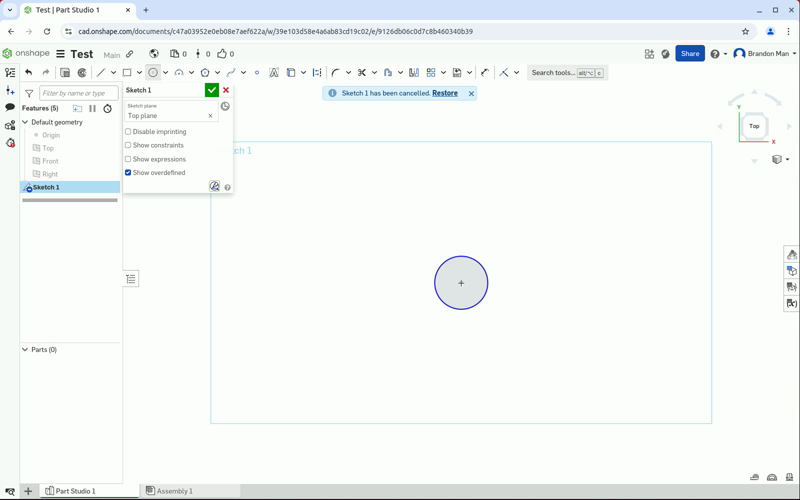
key_up(shift)
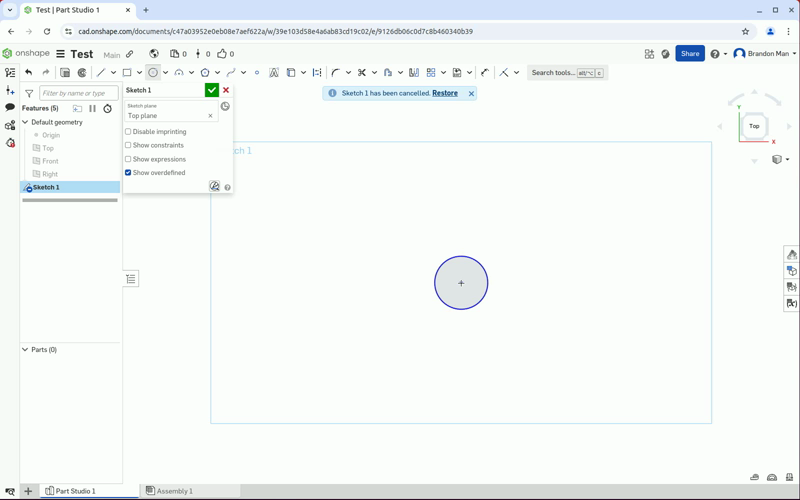
mouse_move(486, 282)
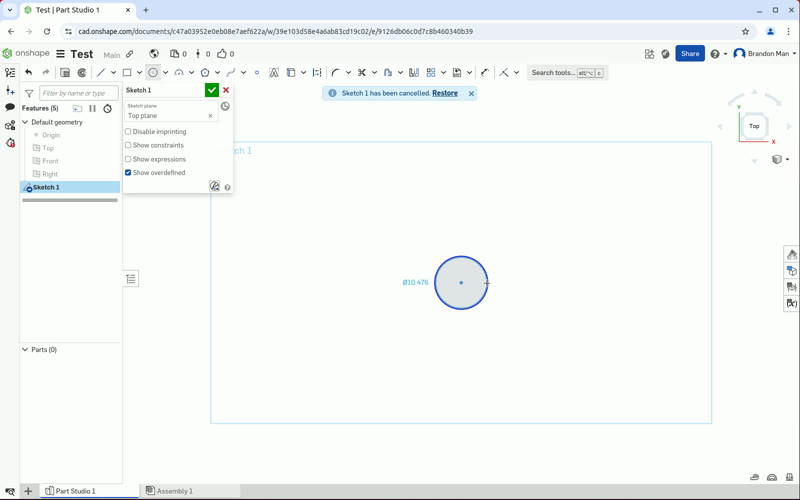
scroll(6)
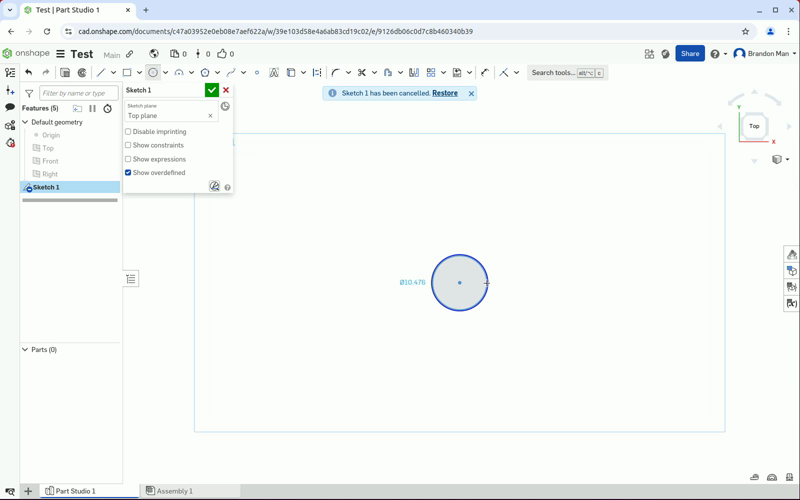
scroll(6)
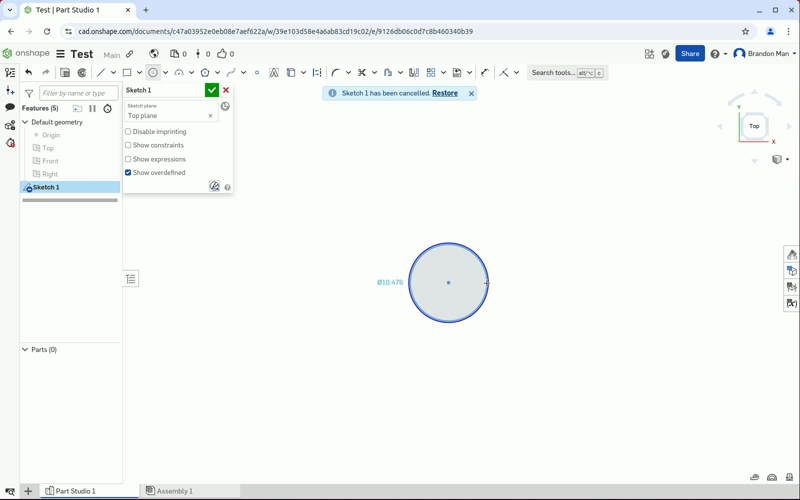
scroll(6)
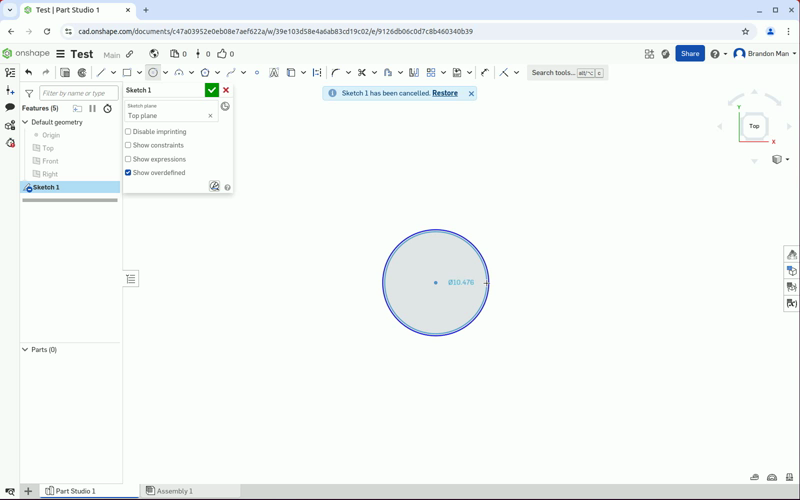
scroll(6)
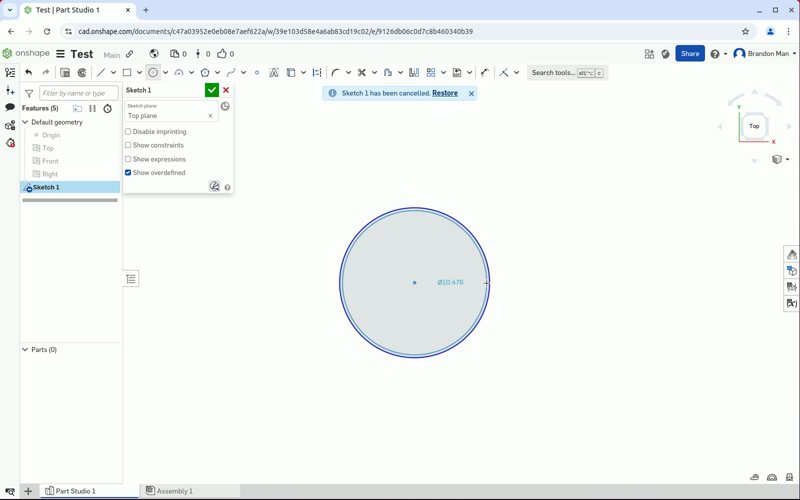
scroll(6)
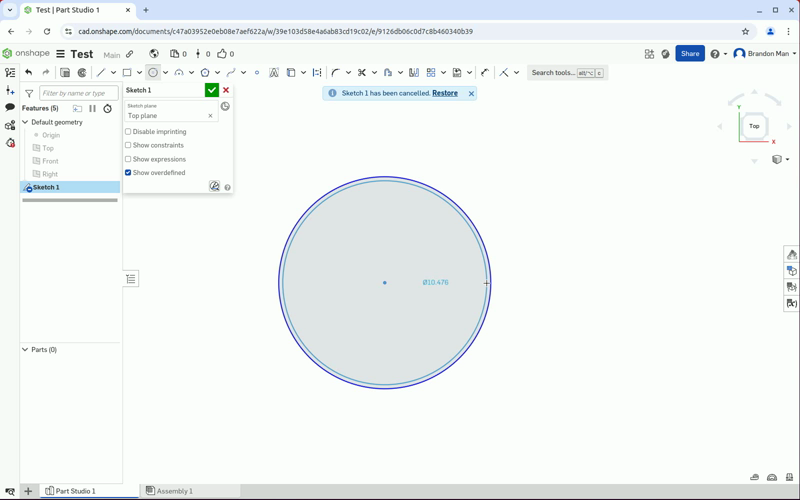
scroll(6)
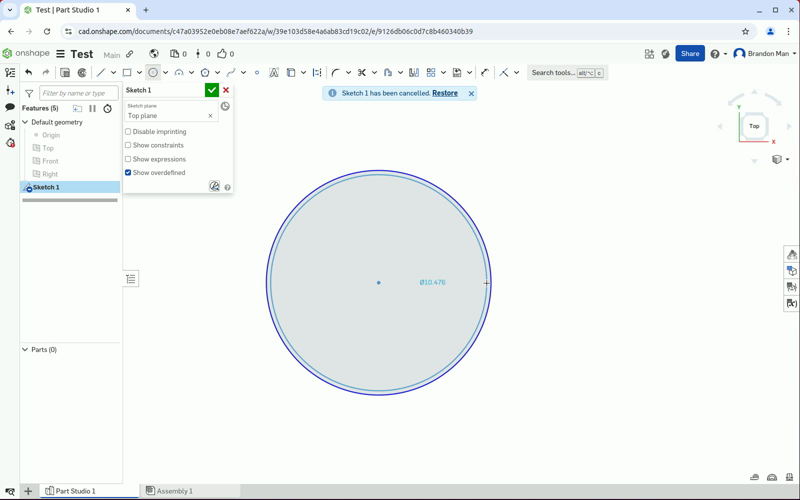
scroll(6)
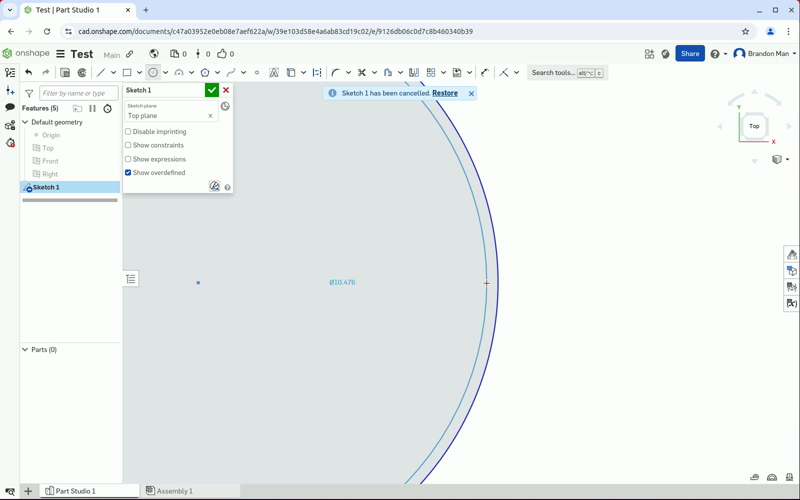
click(486, 282)
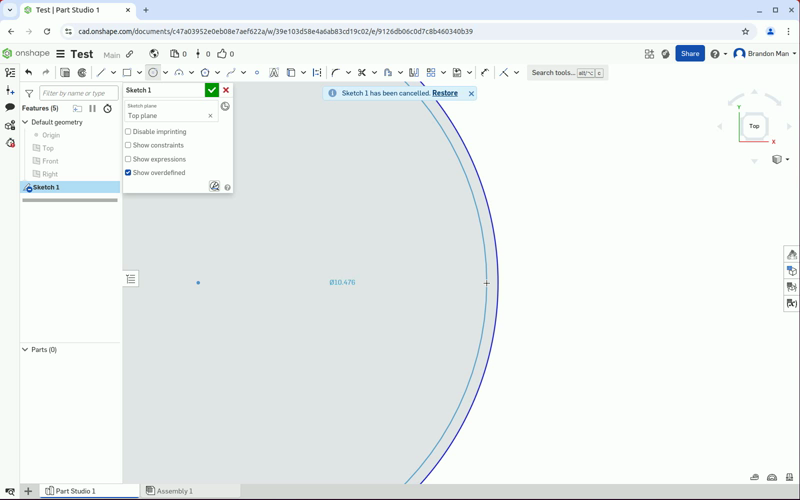
scroll(-6)
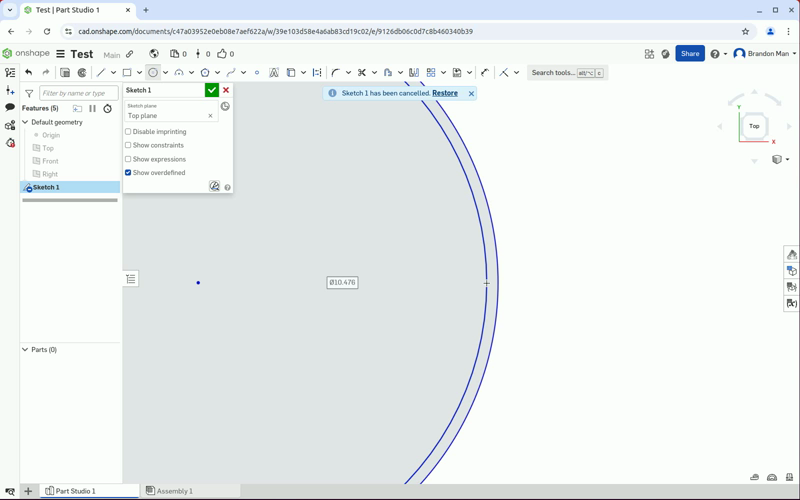
scroll(-6)
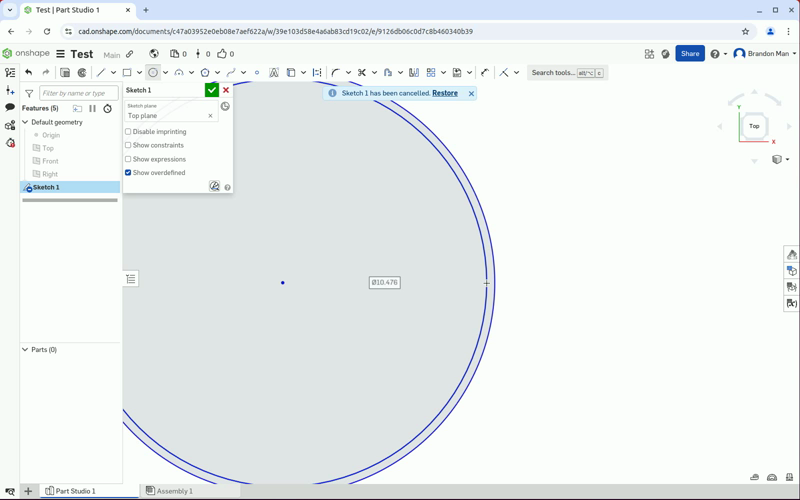
scroll(-6)
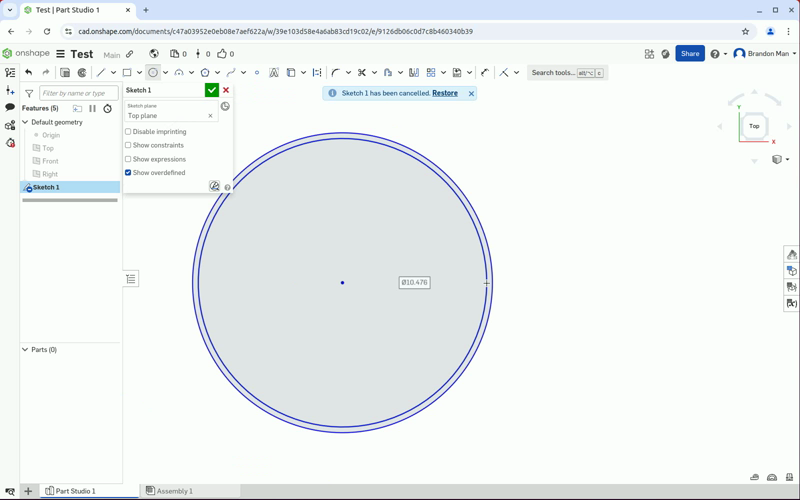
scroll(-6)
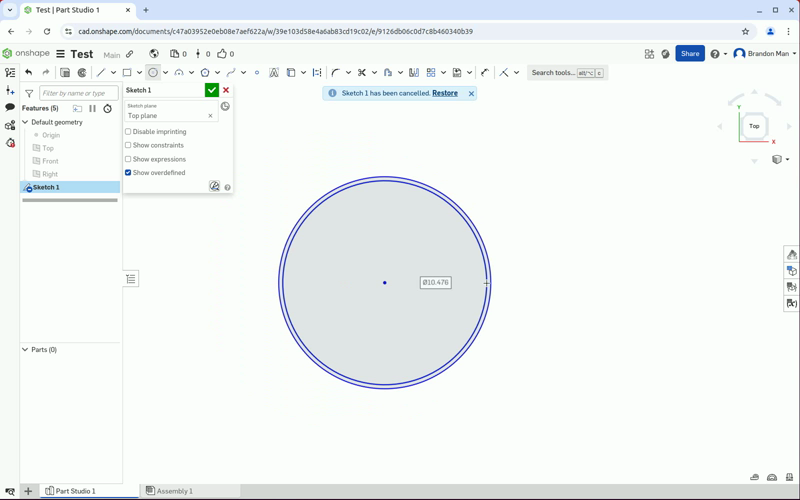
scroll(-6)
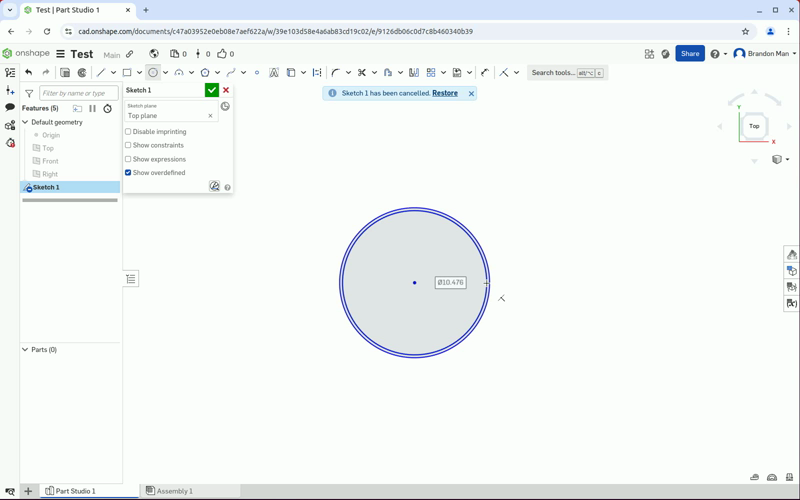
scroll(-6)
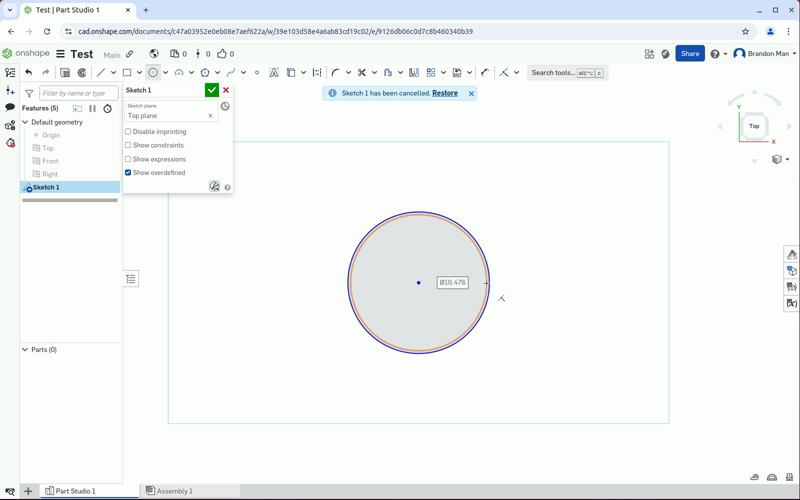
scroll(-6)
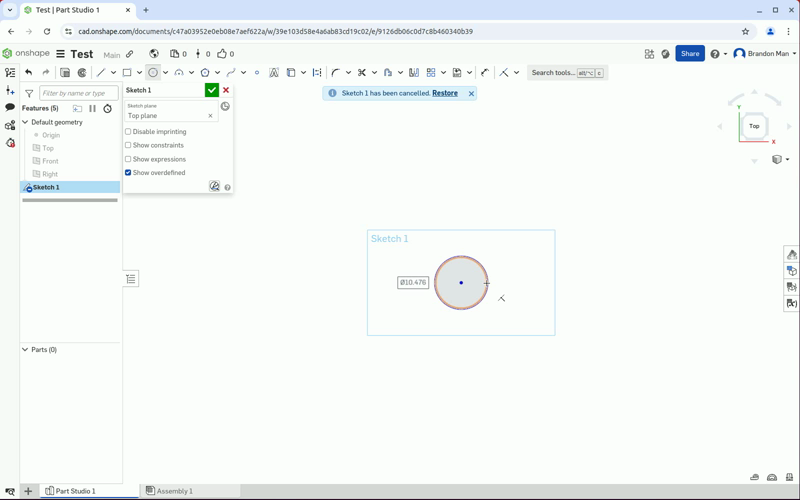
key(esc)
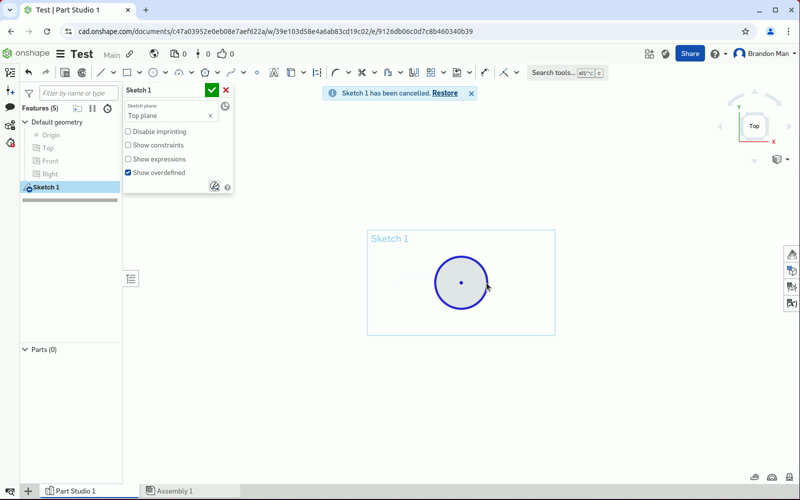
mouse_move(484, 272)
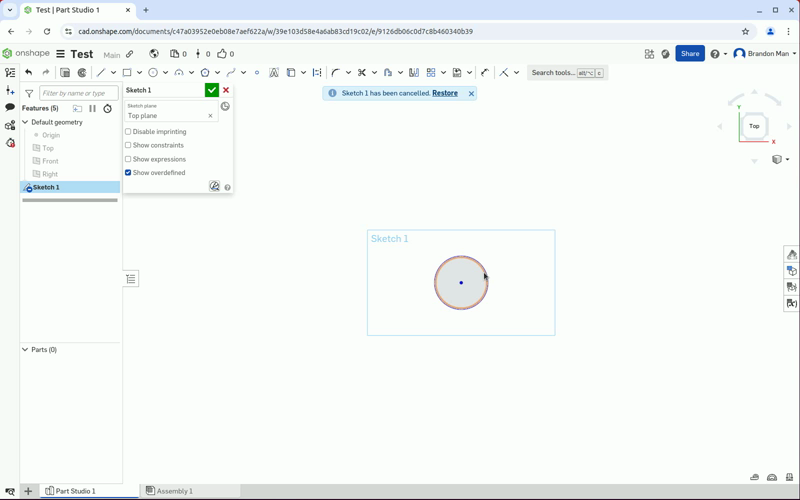
scroll(6)
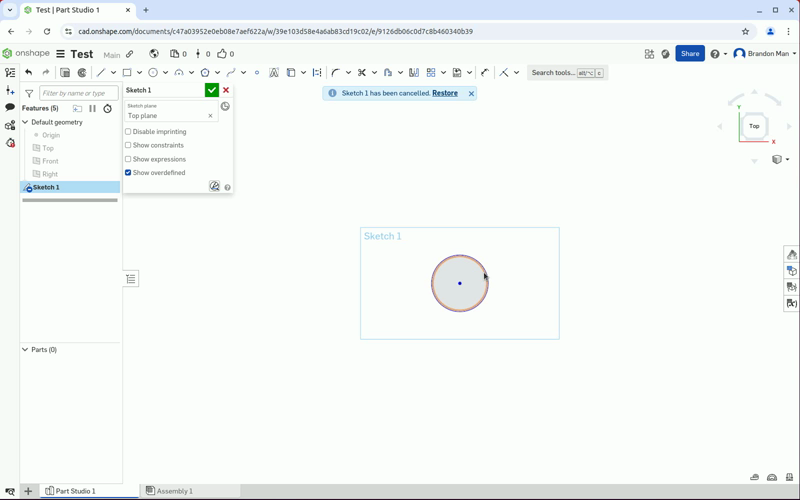
scroll(6)
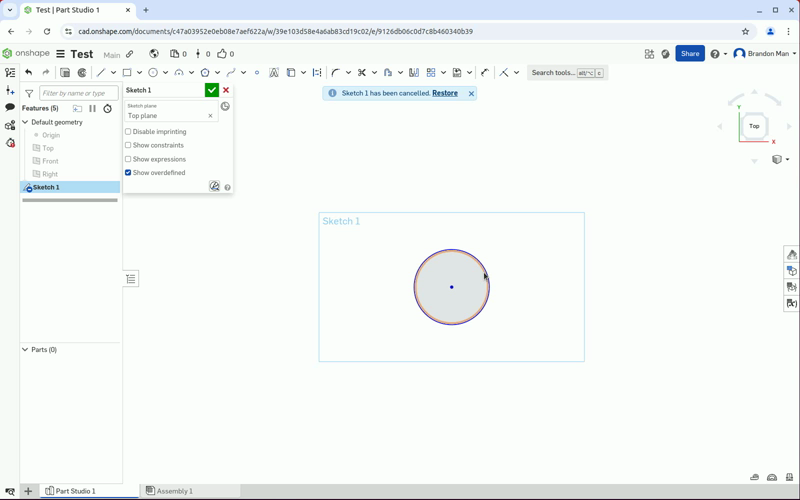
scroll(6)
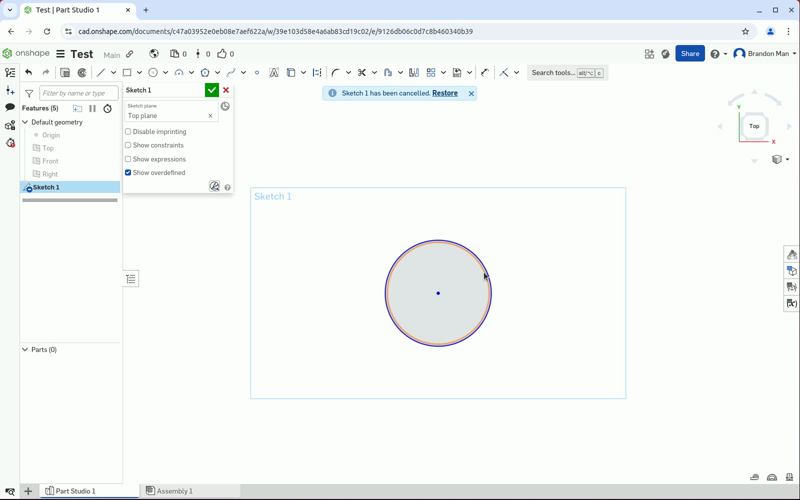
scroll(6)
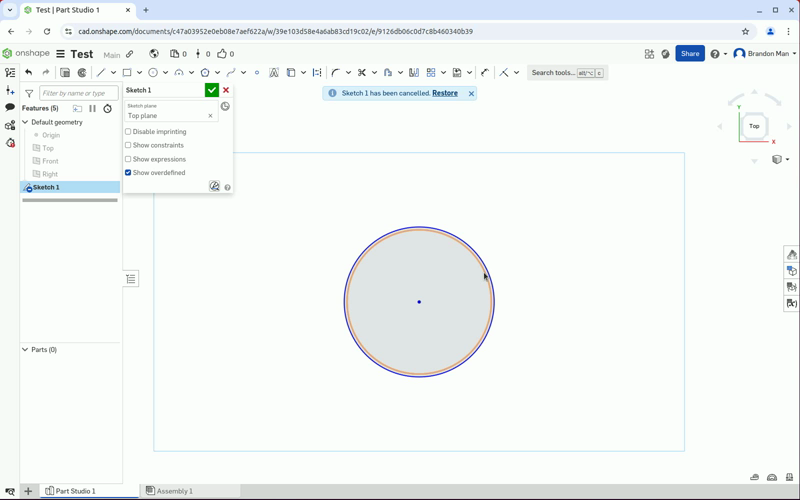
scroll(6)
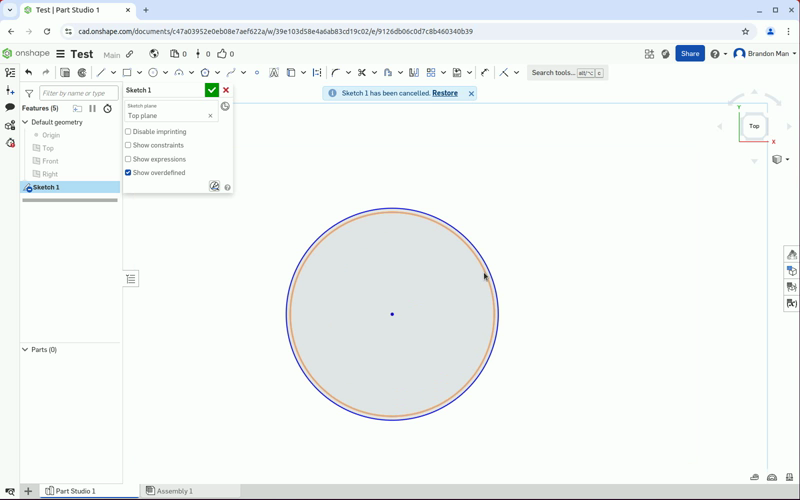
scroll(6)
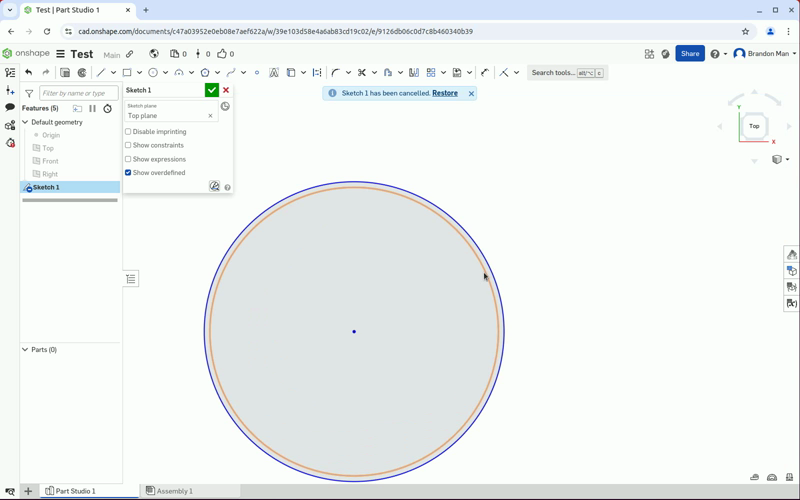
scroll(6)
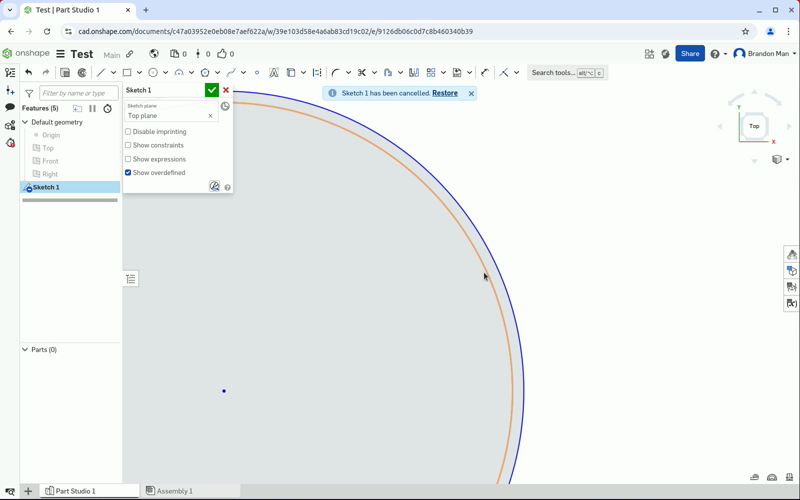
click(484, 272)
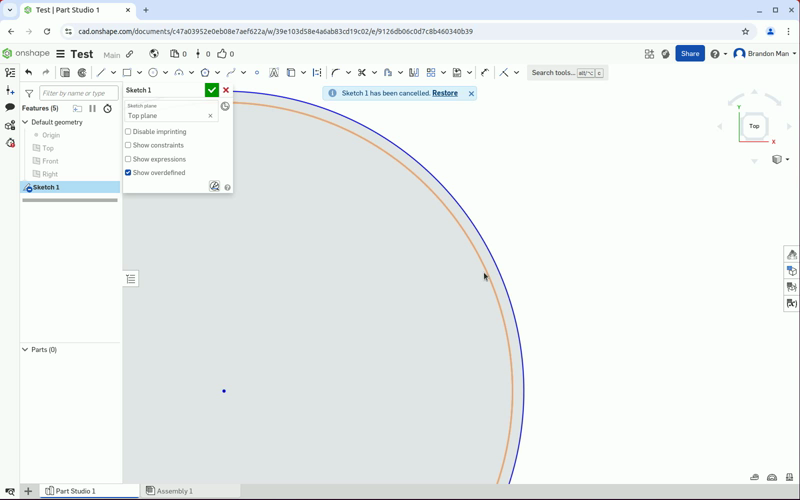
scroll(-6)
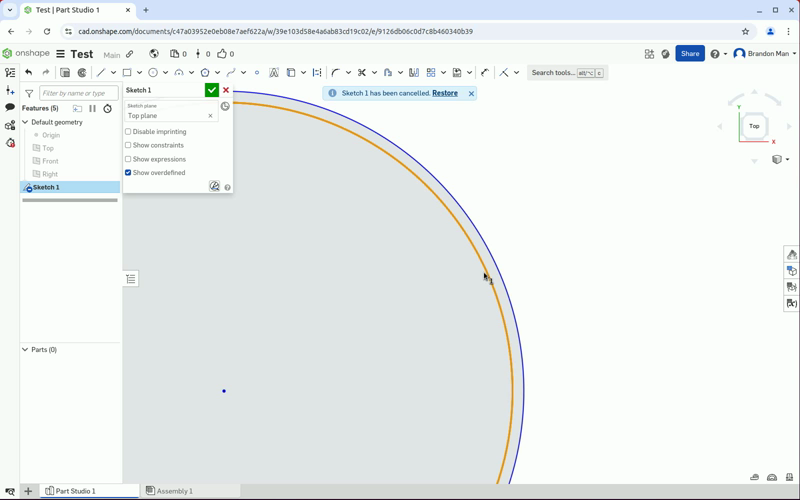
scroll(-6)
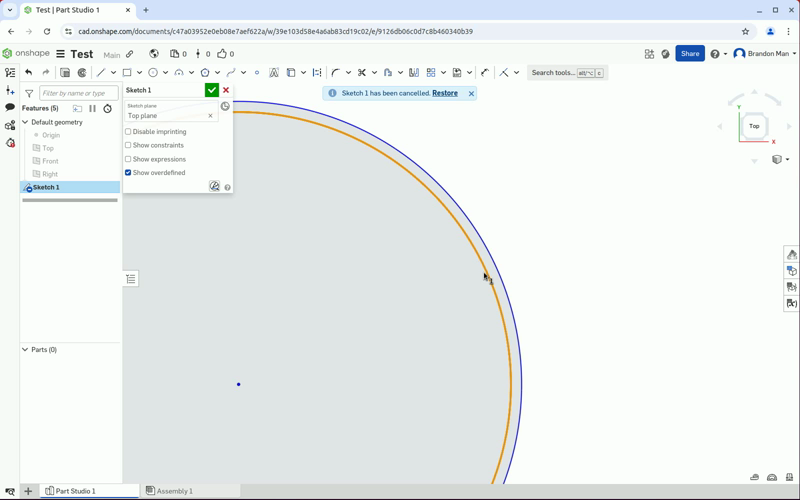
scroll(-6)
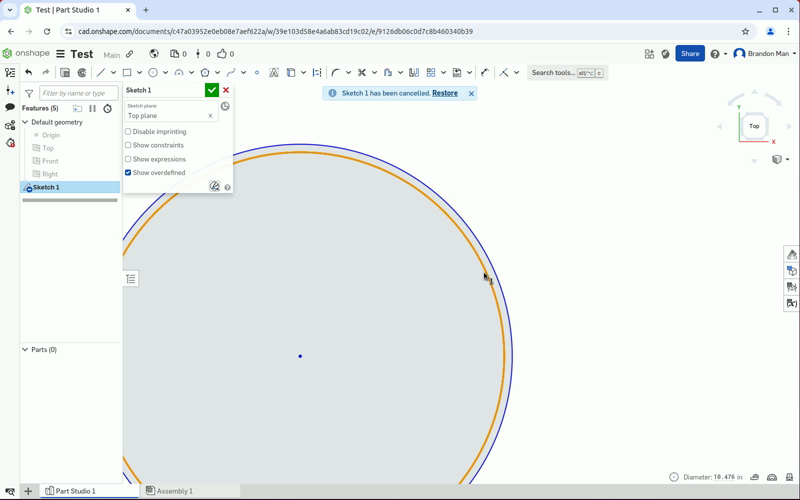
scroll(-6)
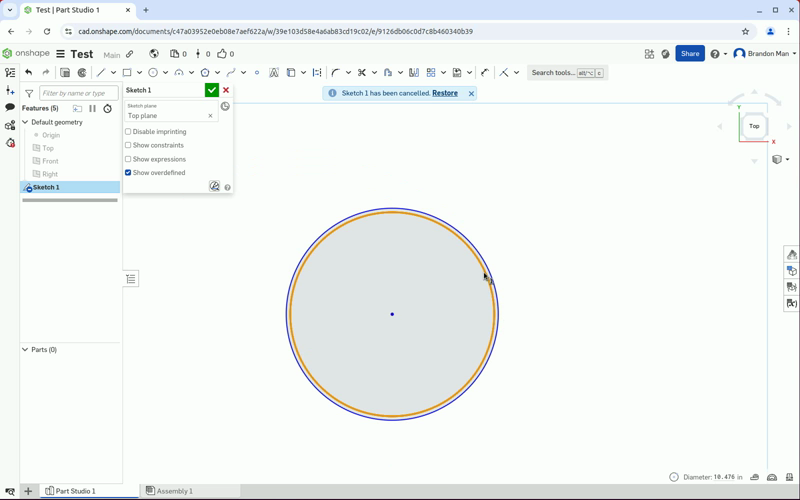
scroll(-6)
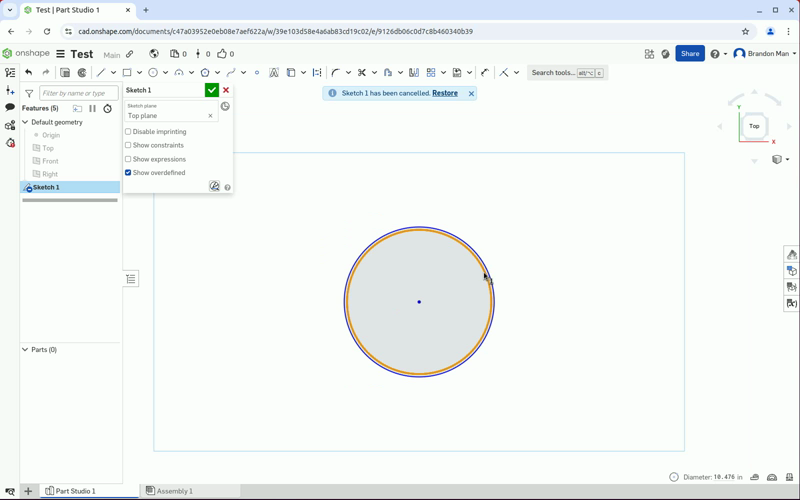
scroll(-6)
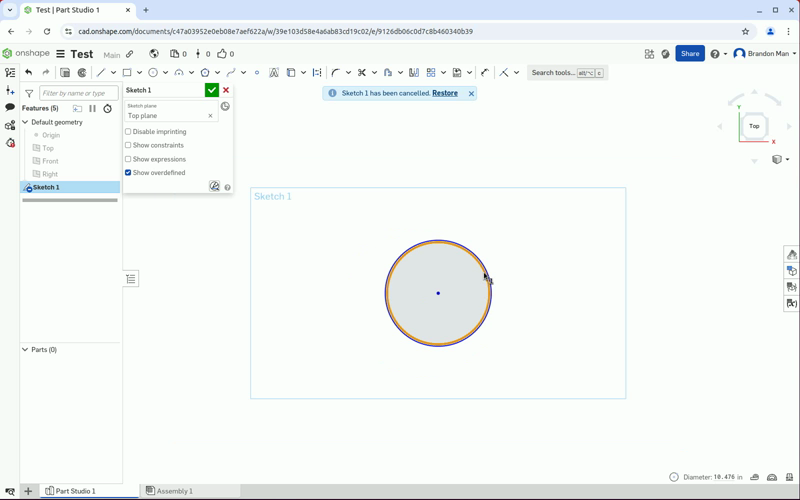
scroll(-6)
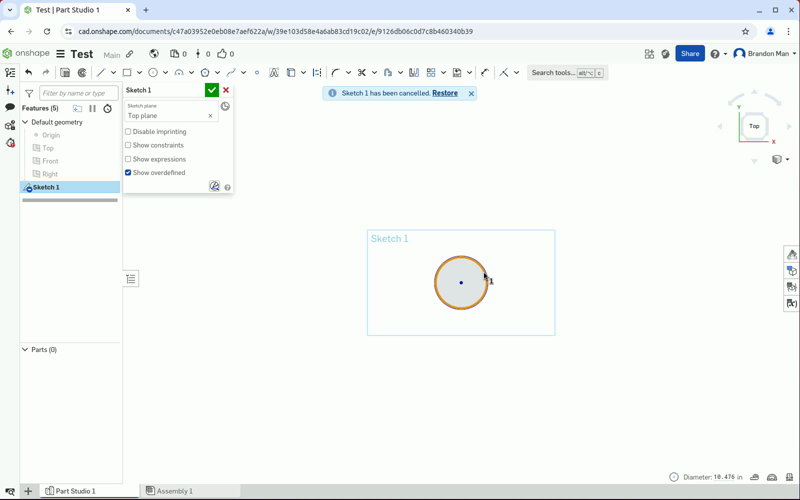
mouse_move(73, 352)
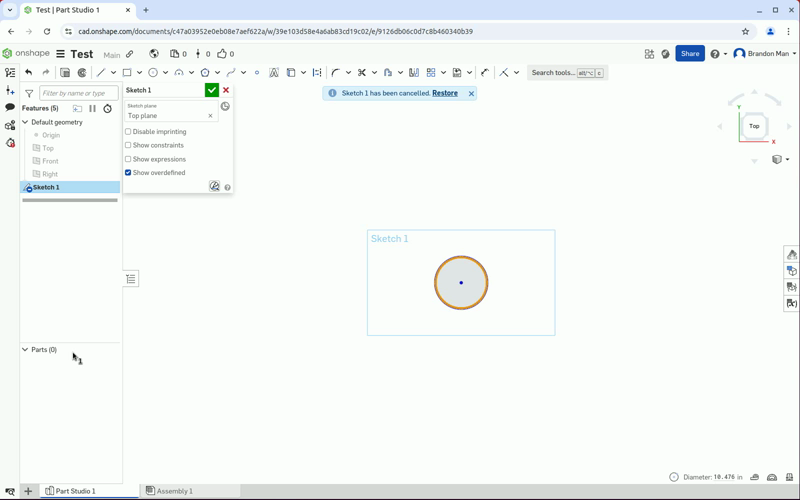
key(shift+y)
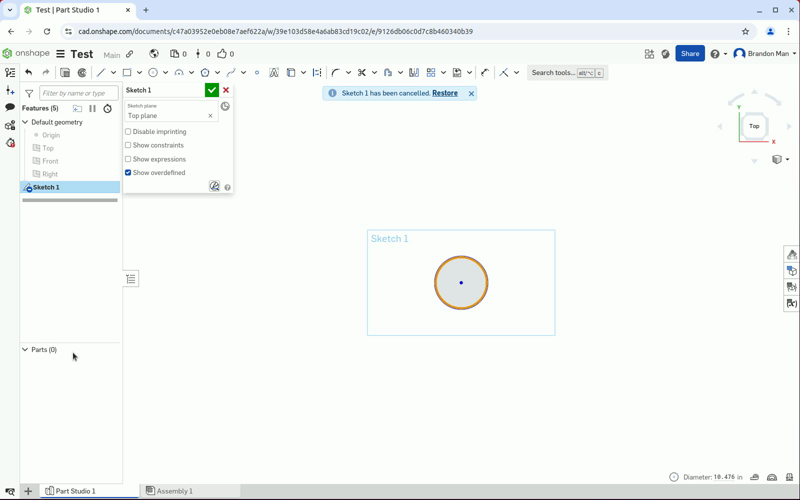
key(shift+e)
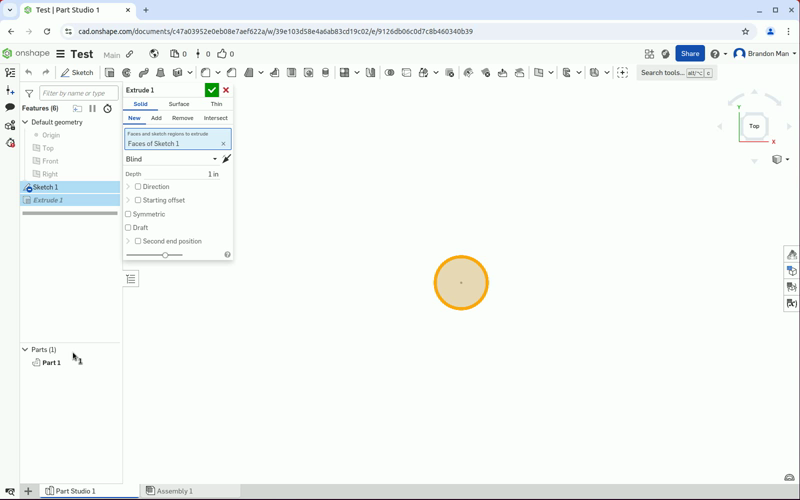
mouse_move(143, 106)
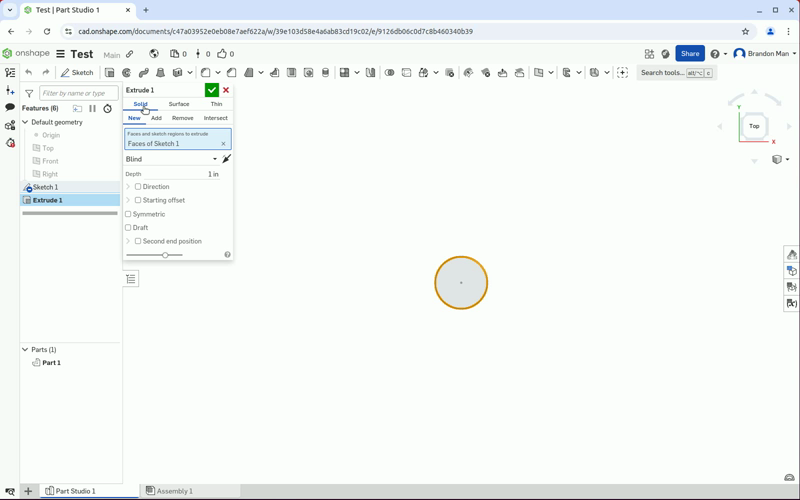
click(143, 106)
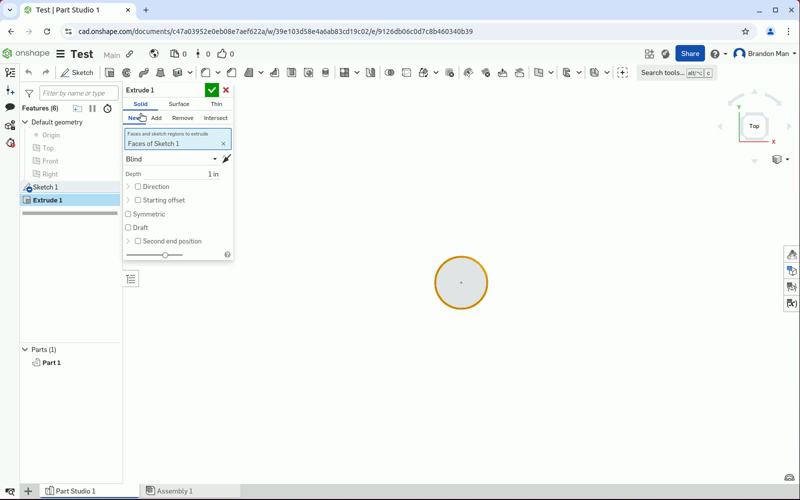
mouse_move(137, 120)
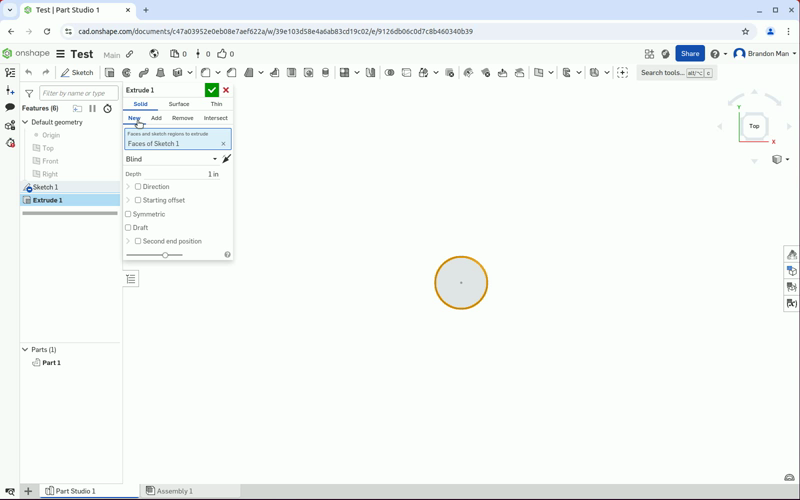
click(137, 120)
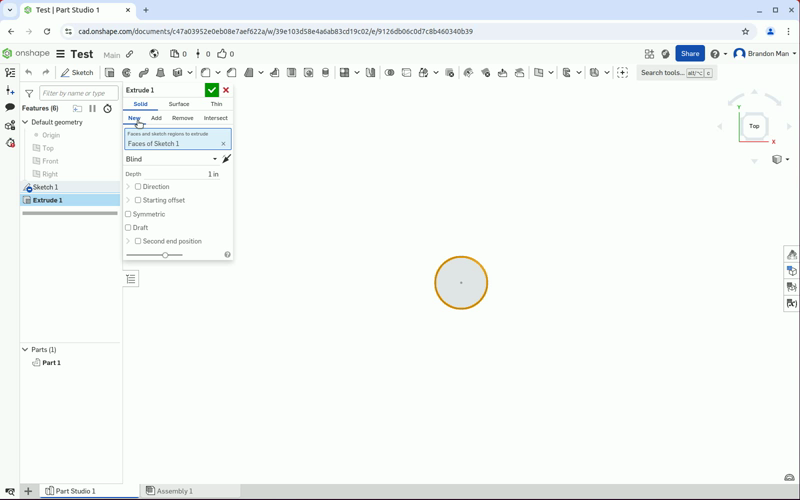
key(tab, 4)
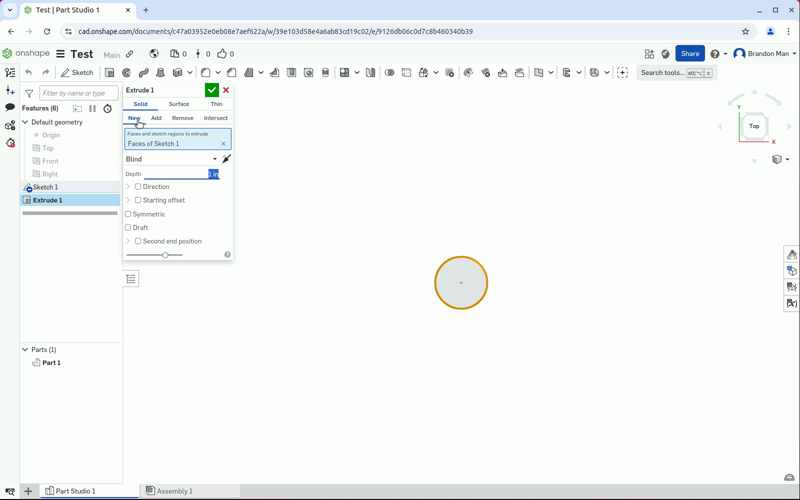
text(23.108)
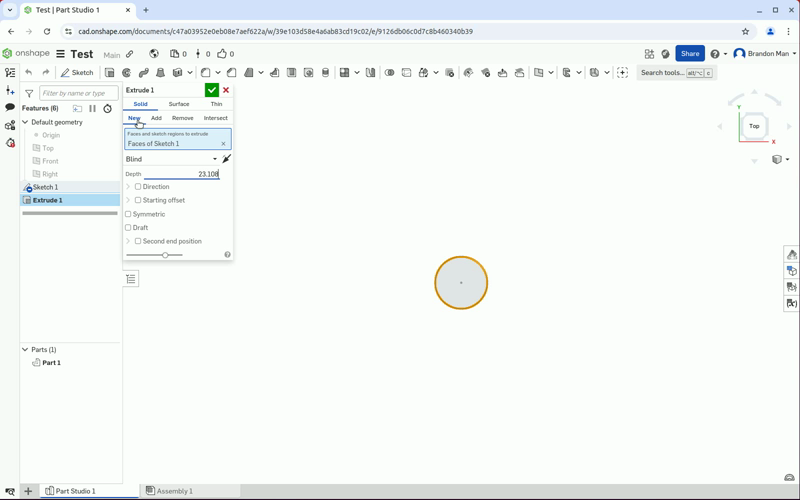
key(enter)
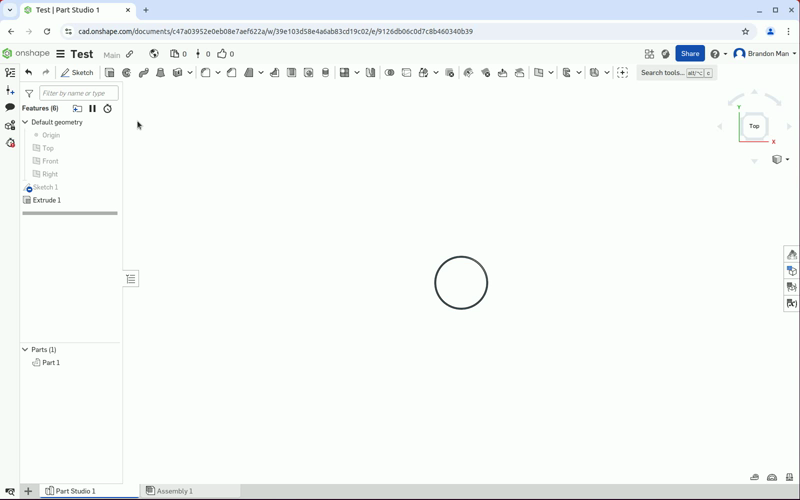
key(shift+h)
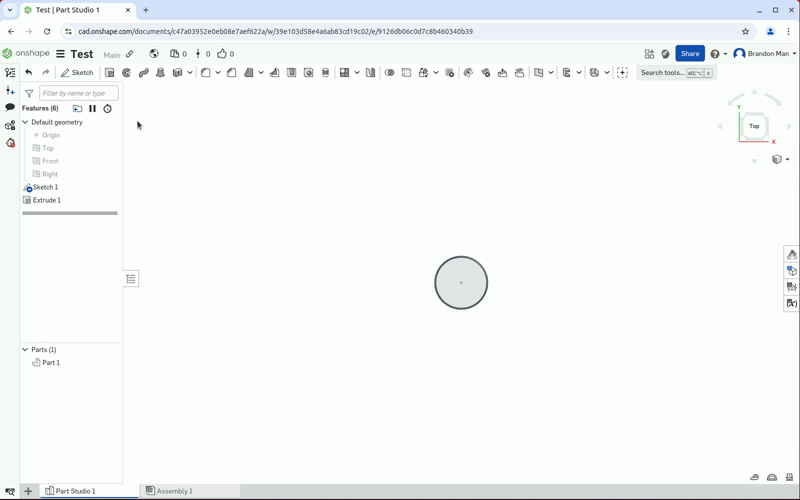
key(shift+h)
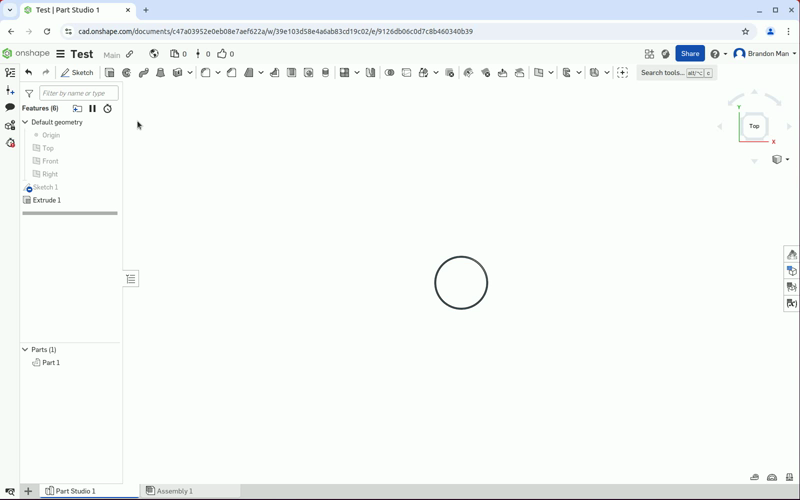
mouse_move(73, 189)
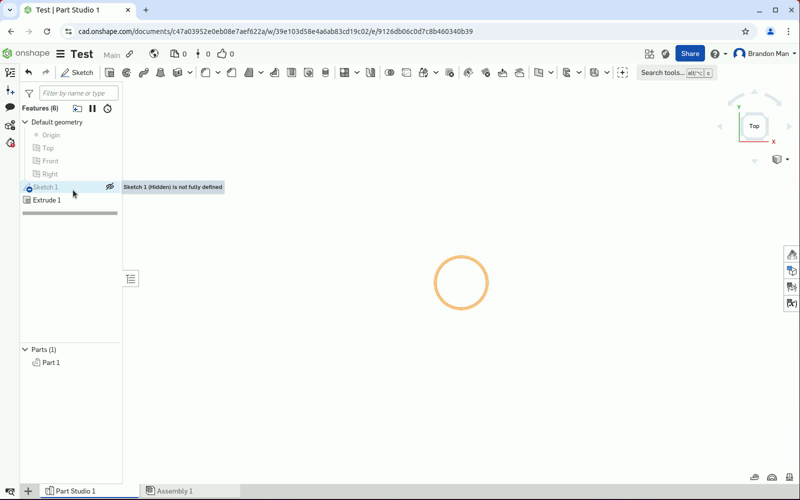
click(73, 189)
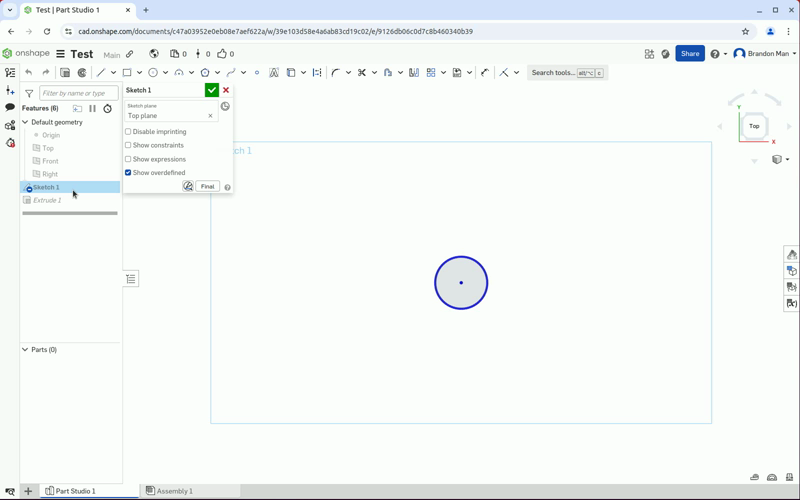
mouse_move(229, 92)
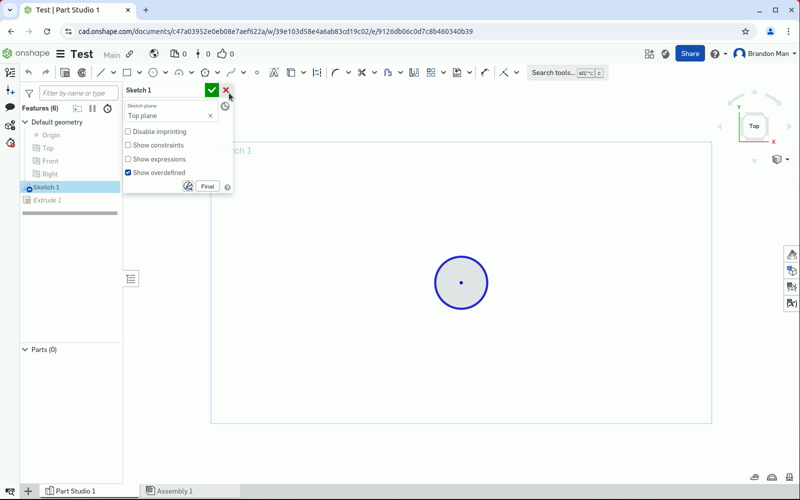
click(229, 92)
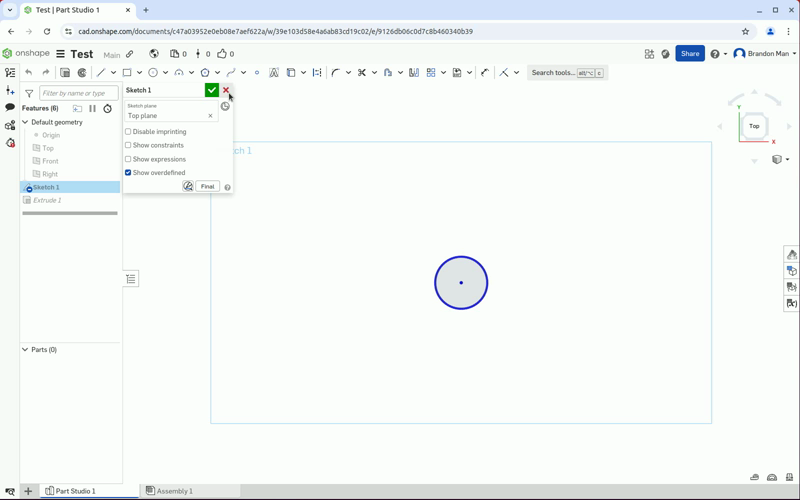
key(shift+s)
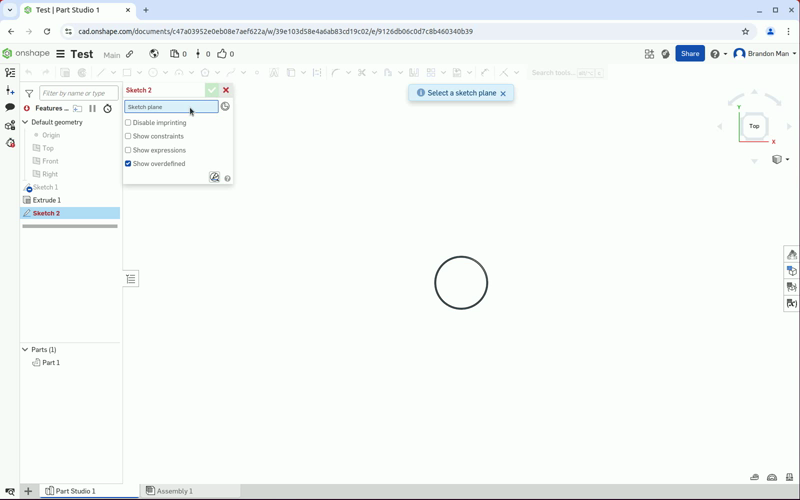
mouse_move(73, 150)
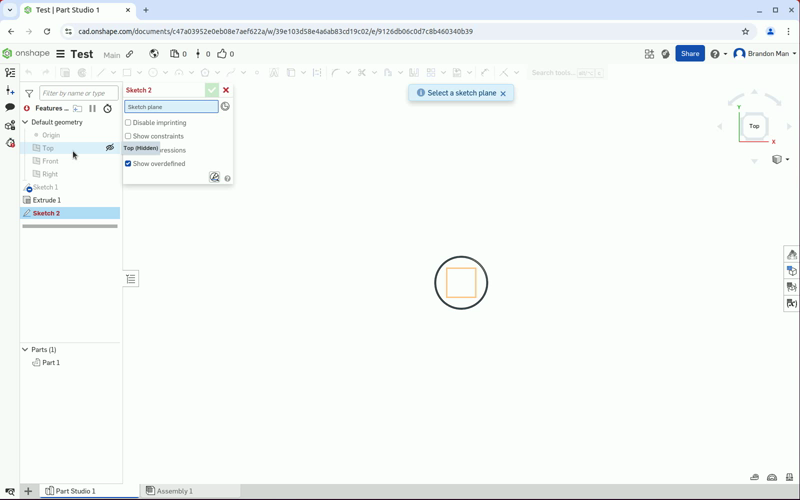
click(73, 150)
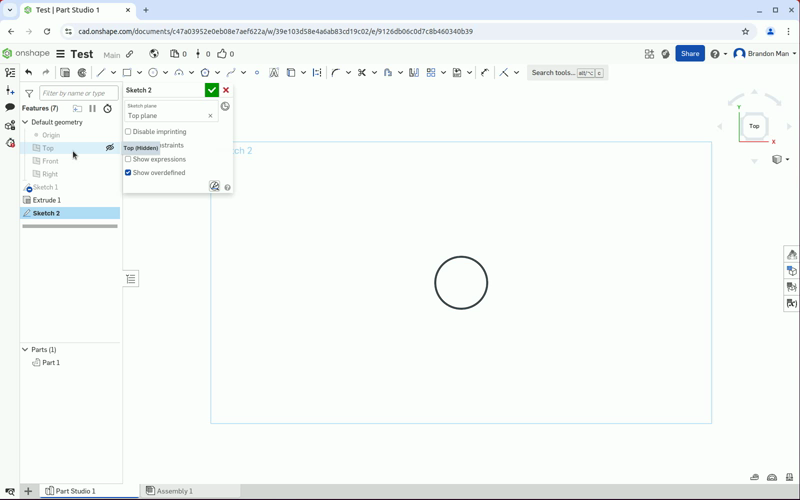
mouse_move(73, 352)
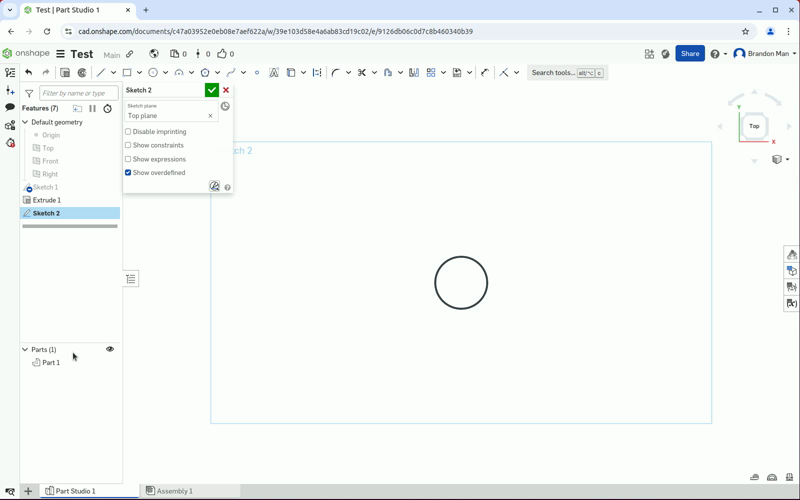
key(y)
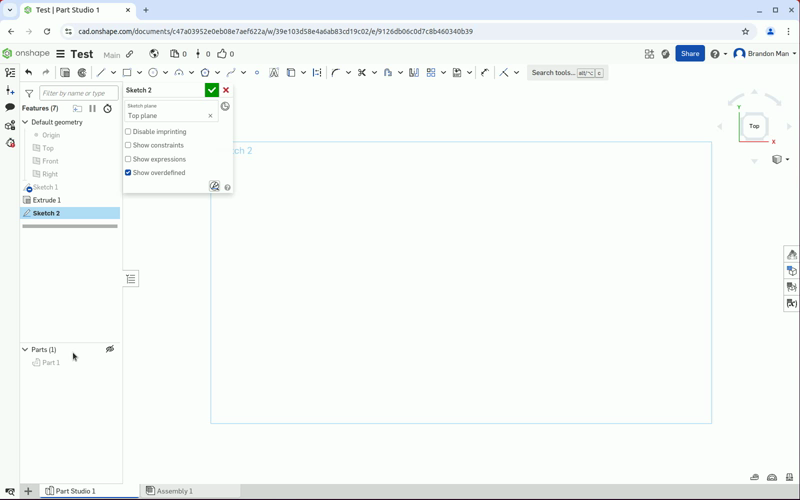
key(c)
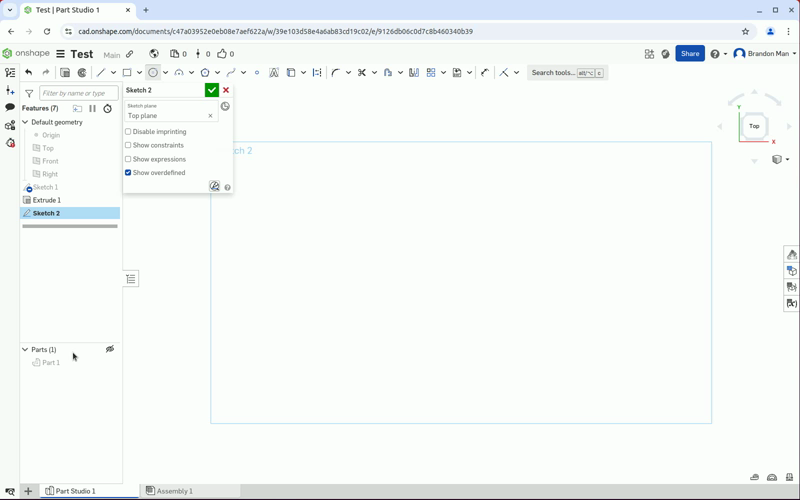
key_down(shift)
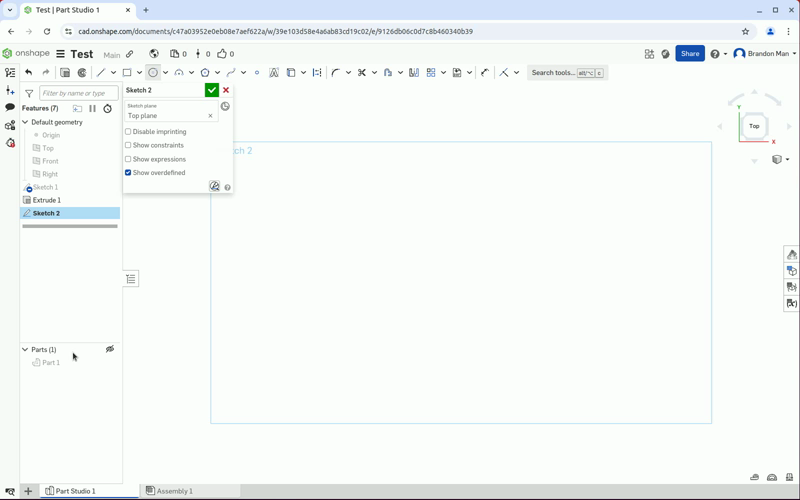
mouse_move(461, 282)
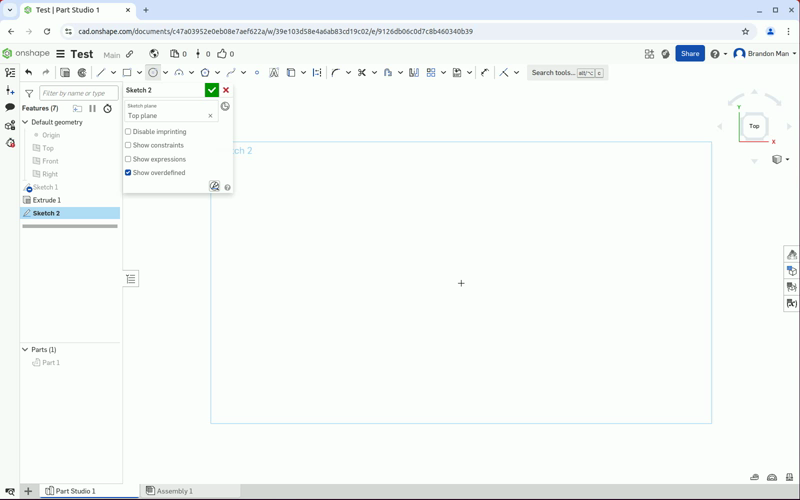
click(461, 282)
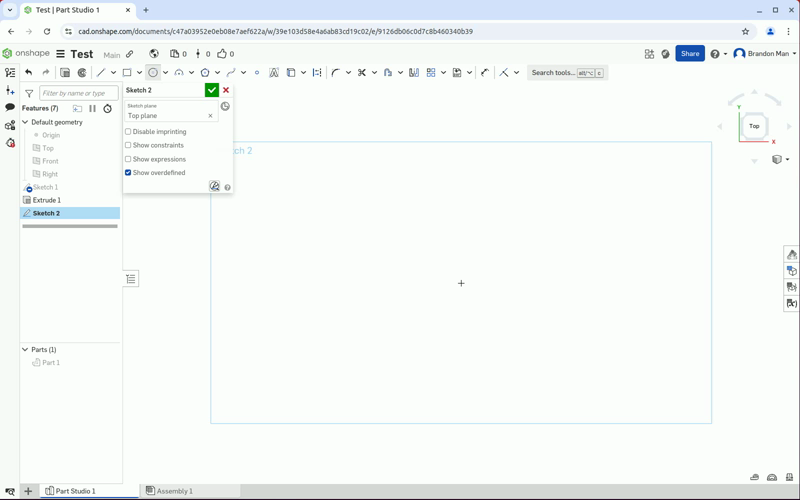
key_up(shift)
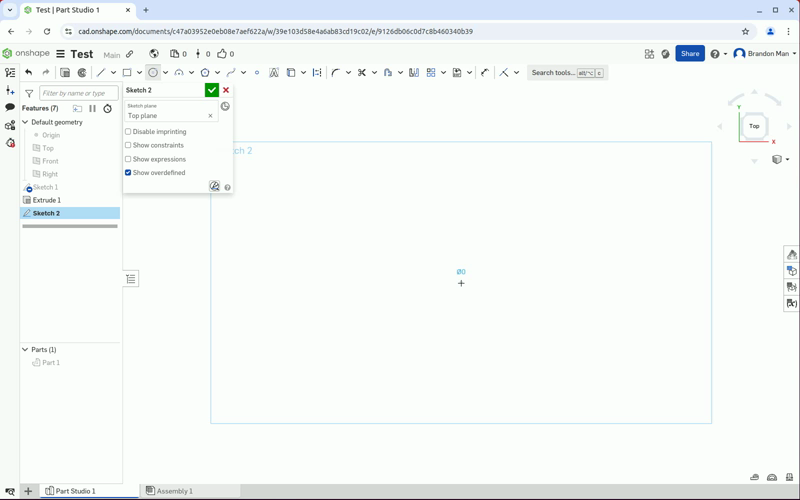
mouse_move(498, 282)
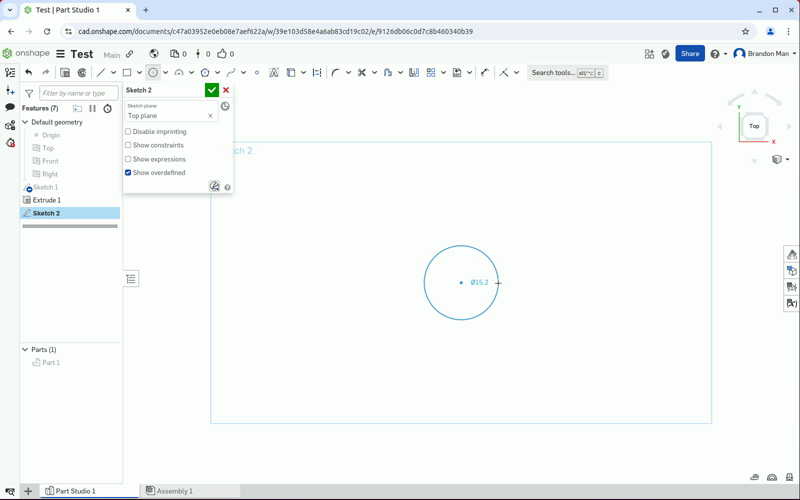
click(498, 282)
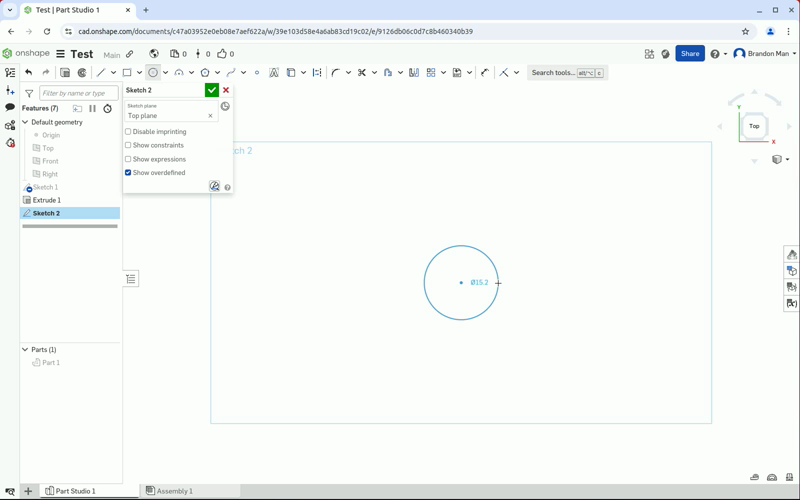
key(esc)
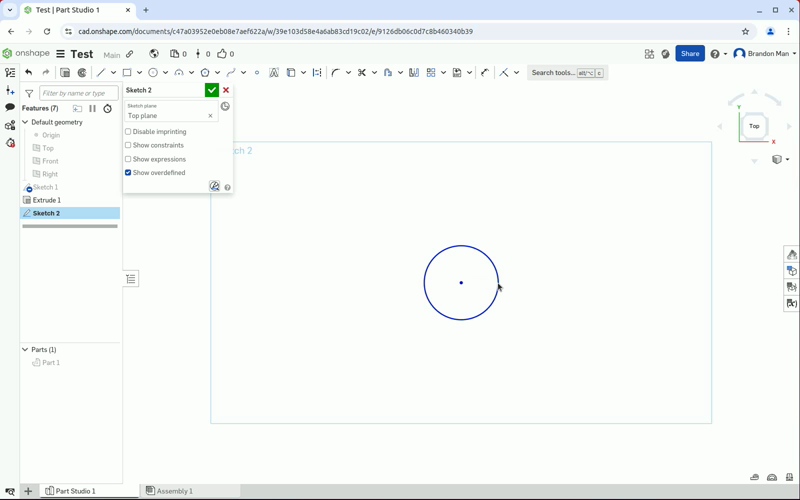
key(c)
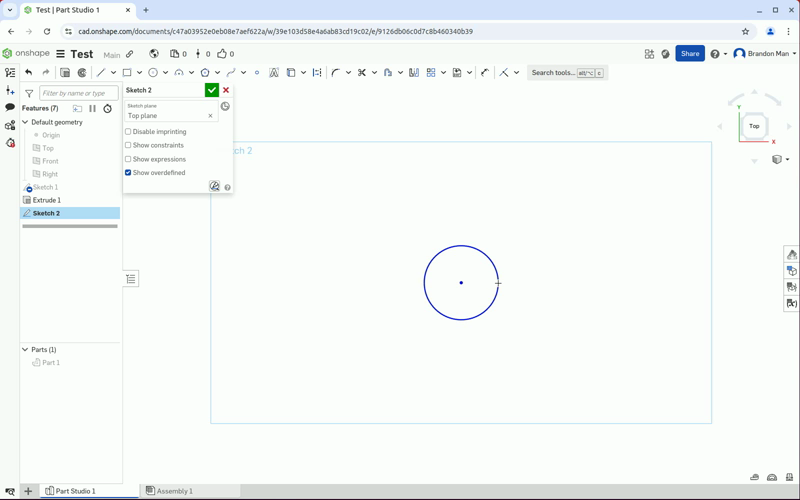
key_down(shift)
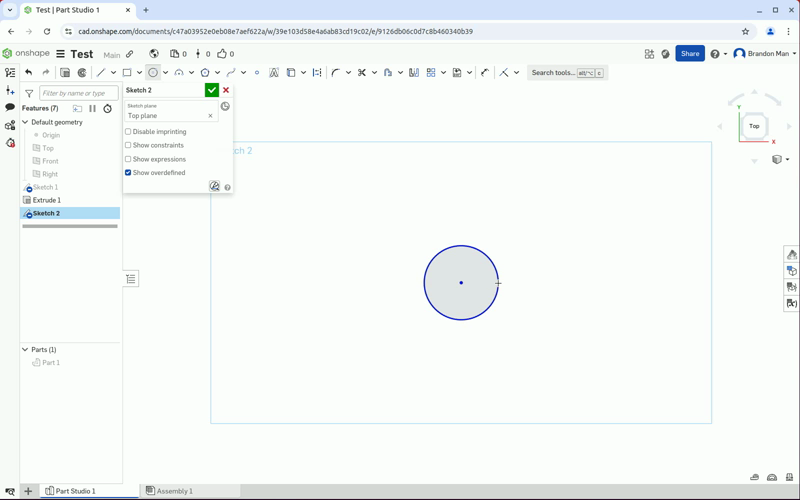
mouse_move(461, 282)
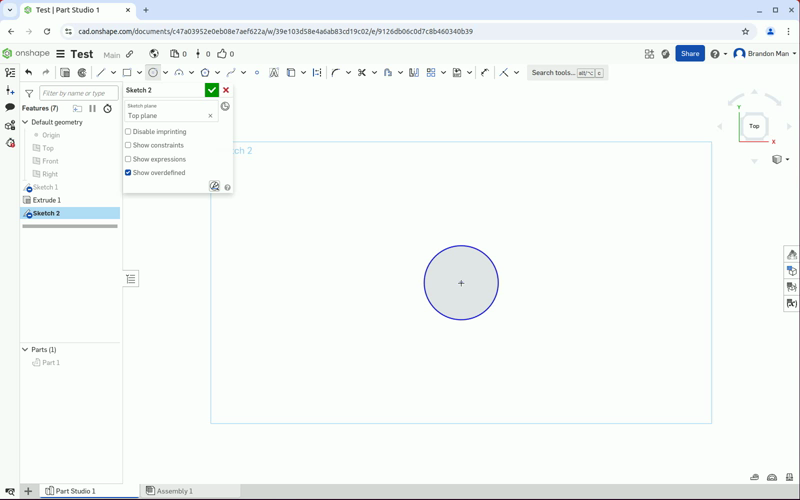
click(461, 282)
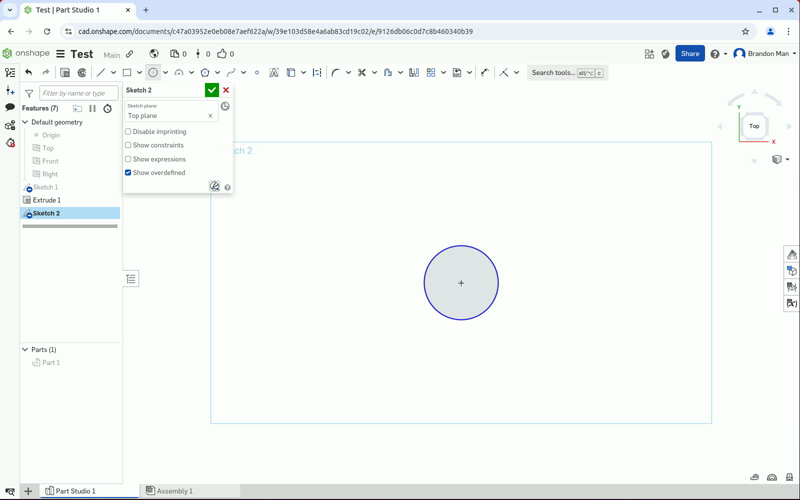
key_up(shift)
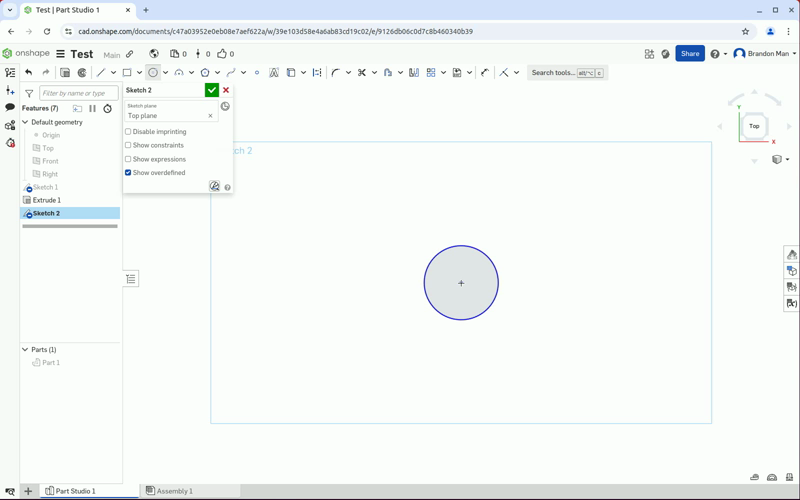
mouse_move(486, 282)
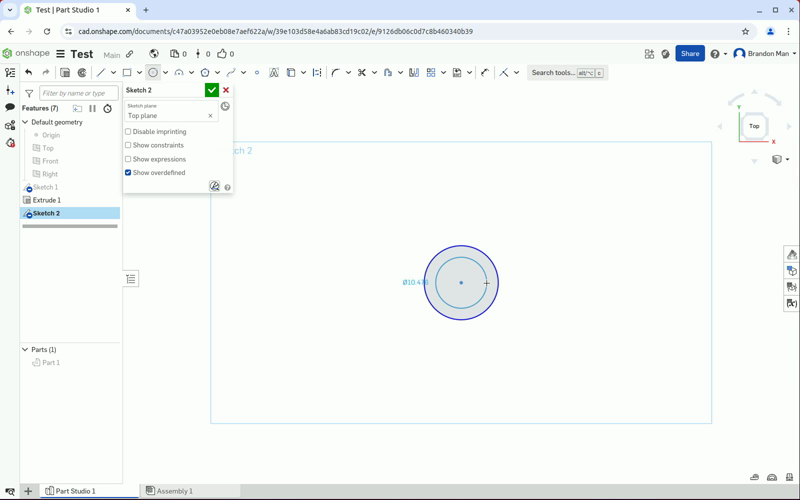
click(486, 282)
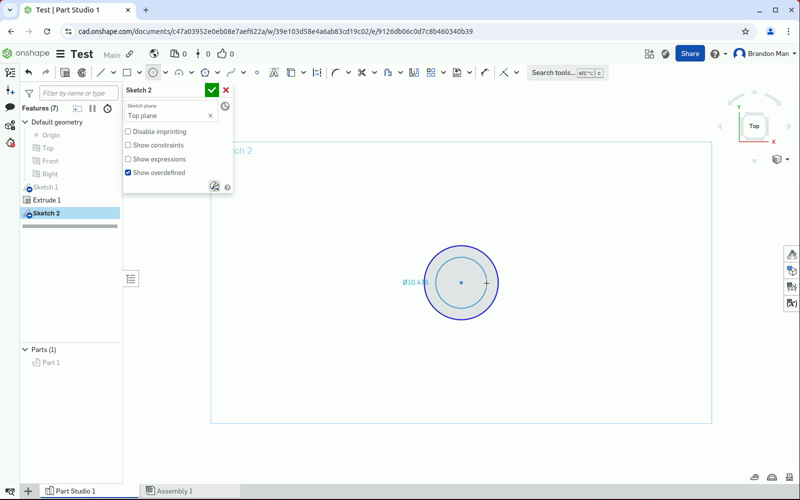
key(esc)
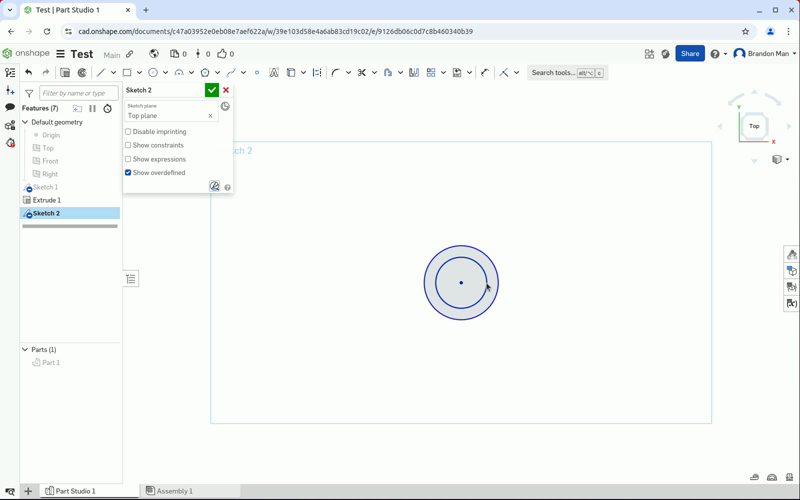
mouse_move(493, 273)
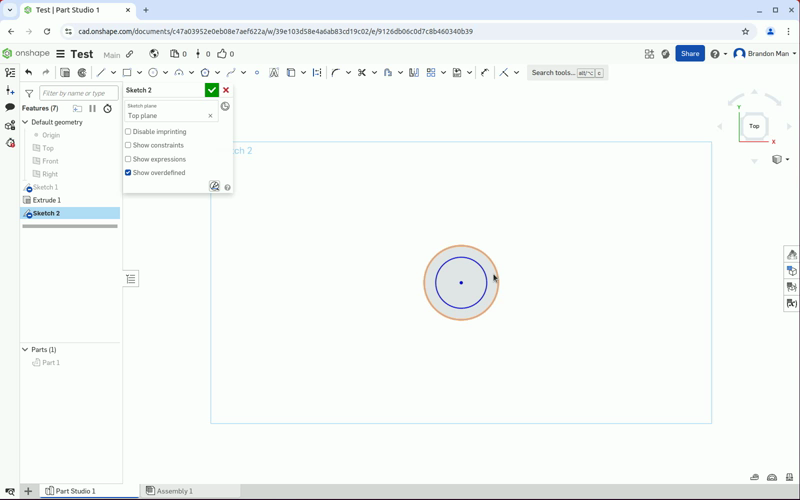
click(493, 273)
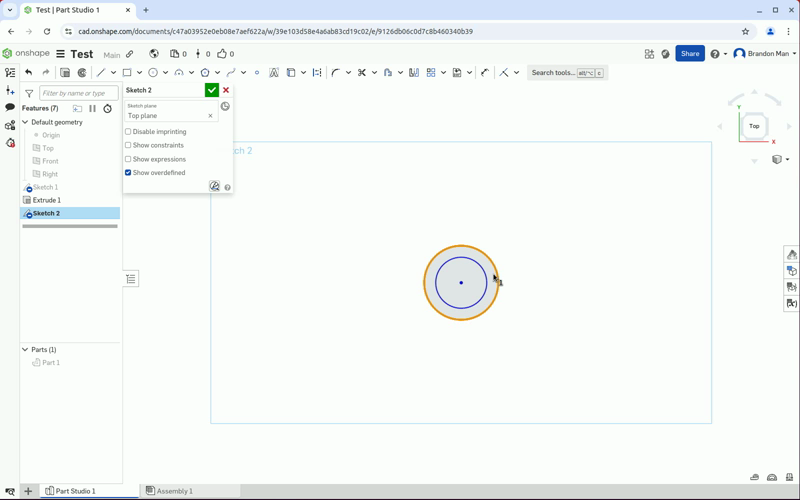
mouse_move(73, 352)
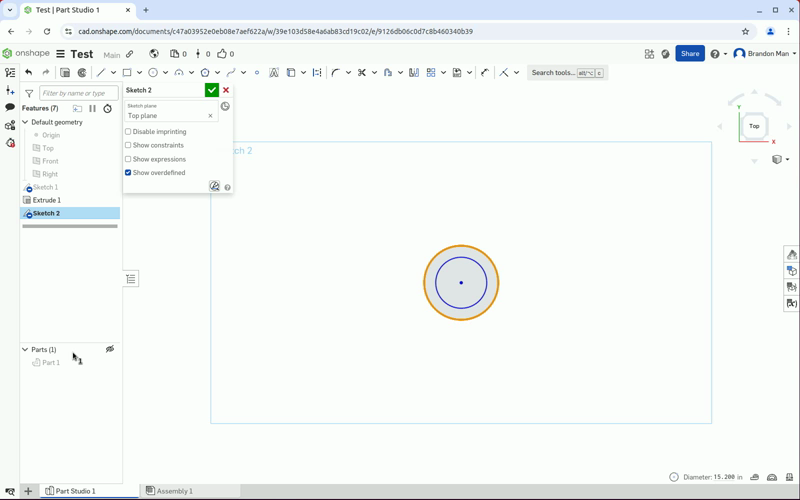
key(shift+y)
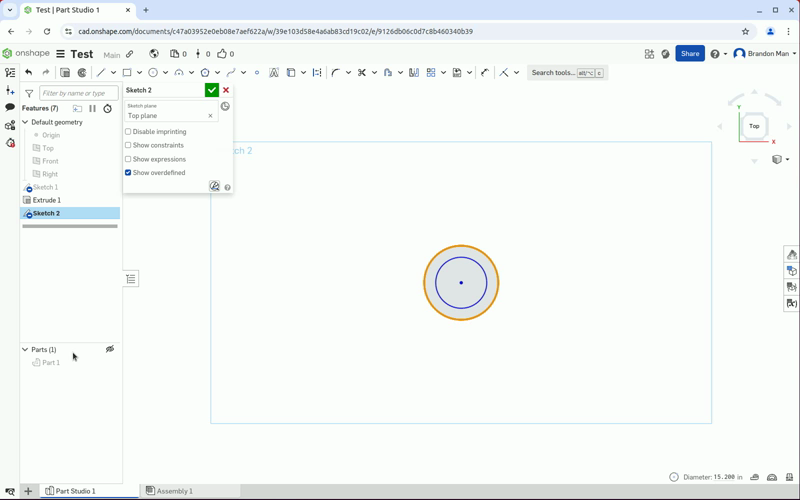
key(shift+e)
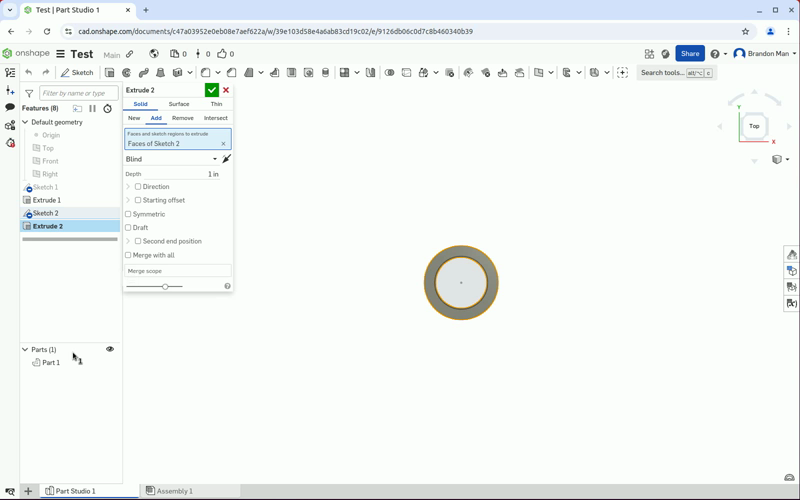
mouse_move(143, 106)
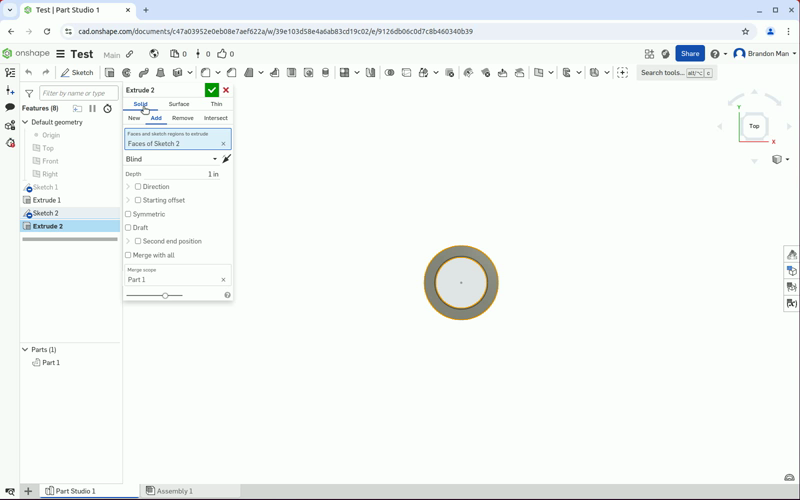
click(143, 106)
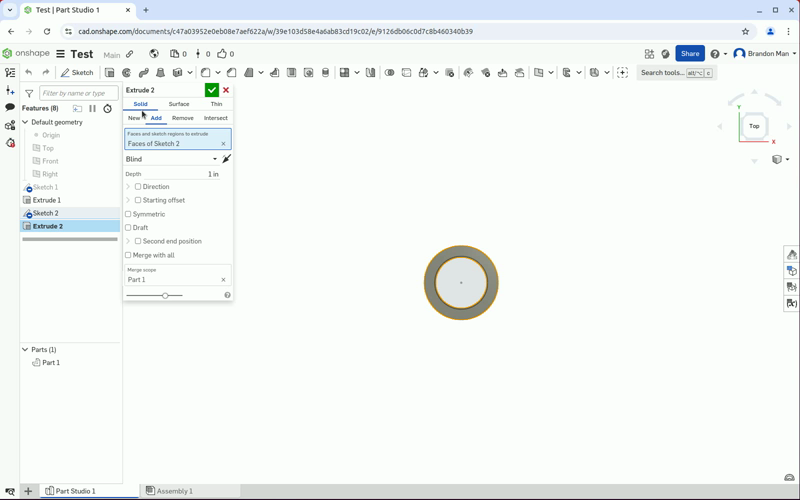
mouse_move(137, 120)
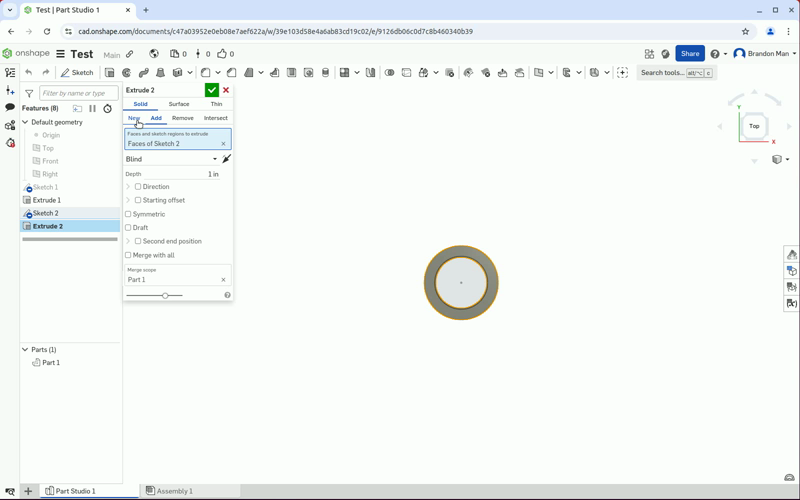
click(137, 120)
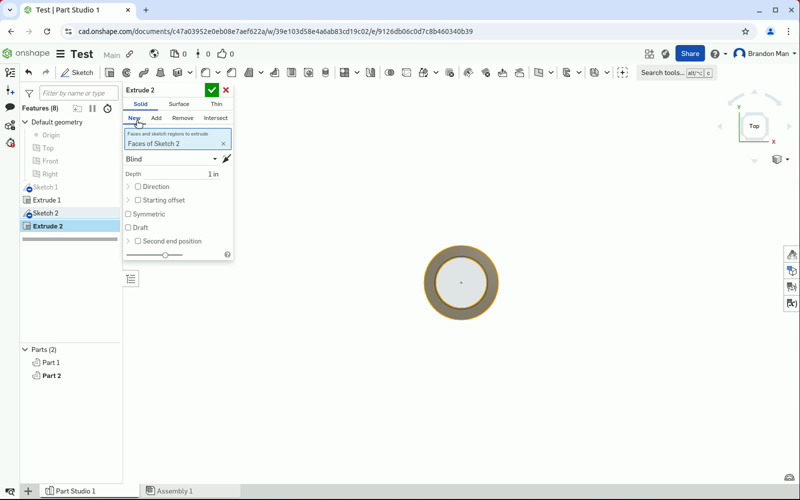
key(tab, 4)
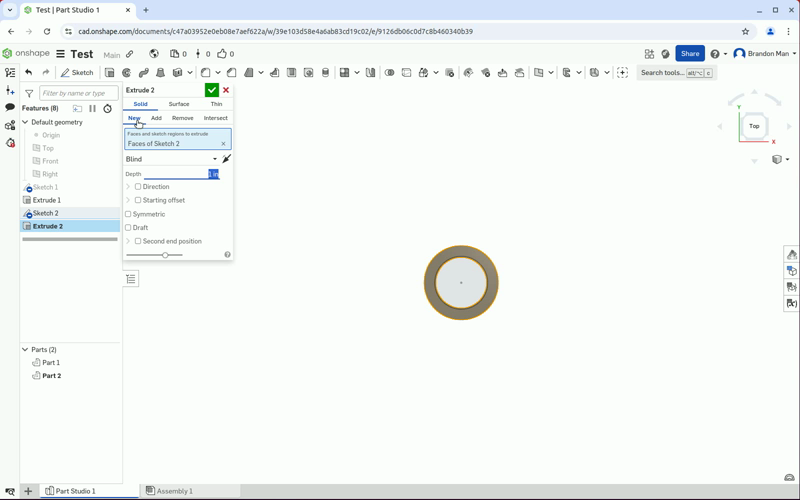
text(14.924)
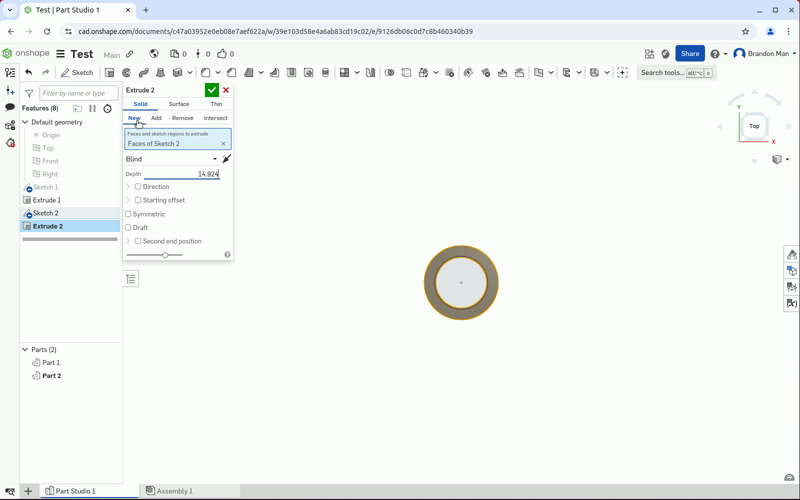
key(enter)
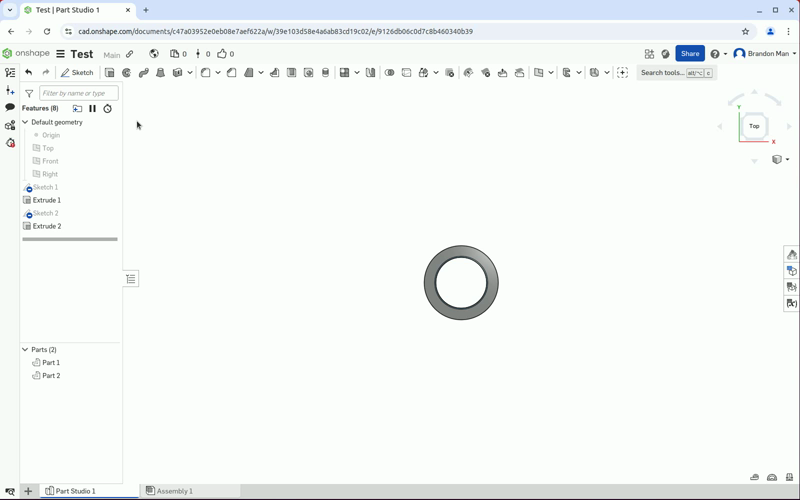
key(shift+h)
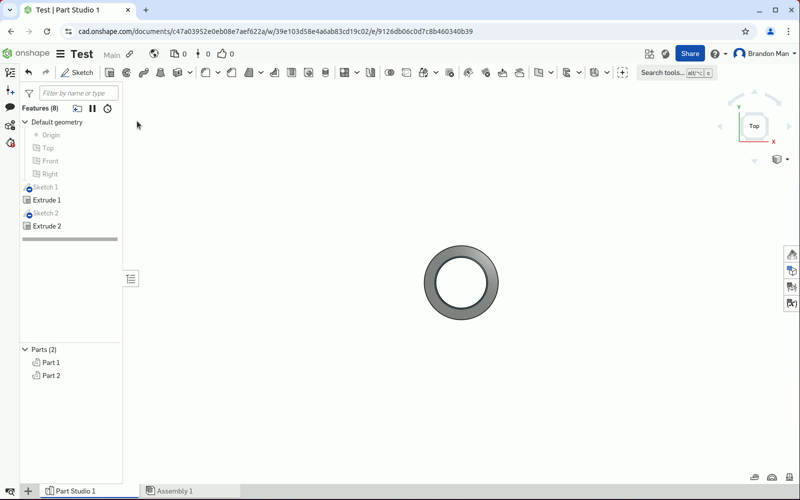
key(shift+h)
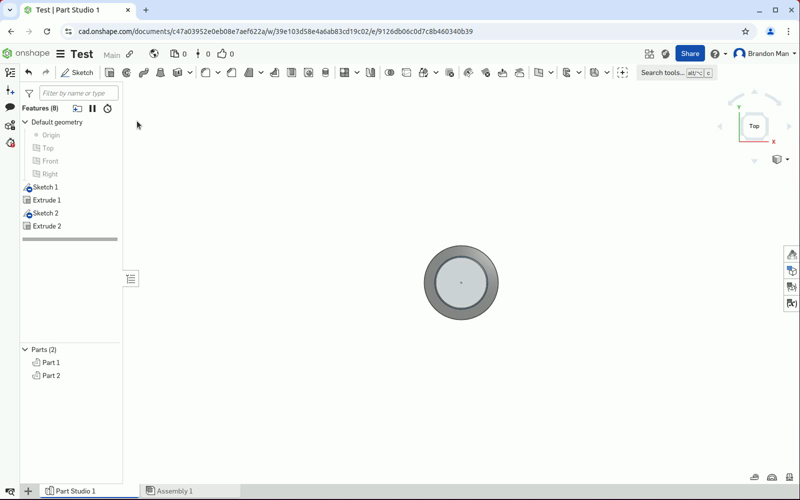
key(shift+7)
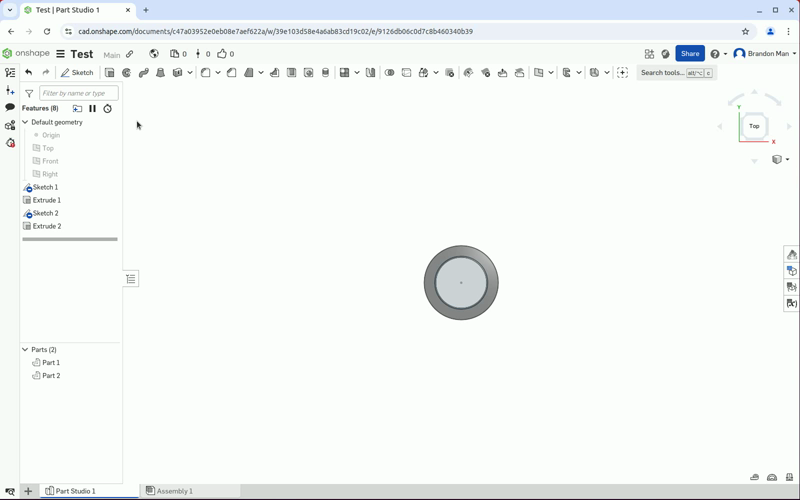
key(up, 3)
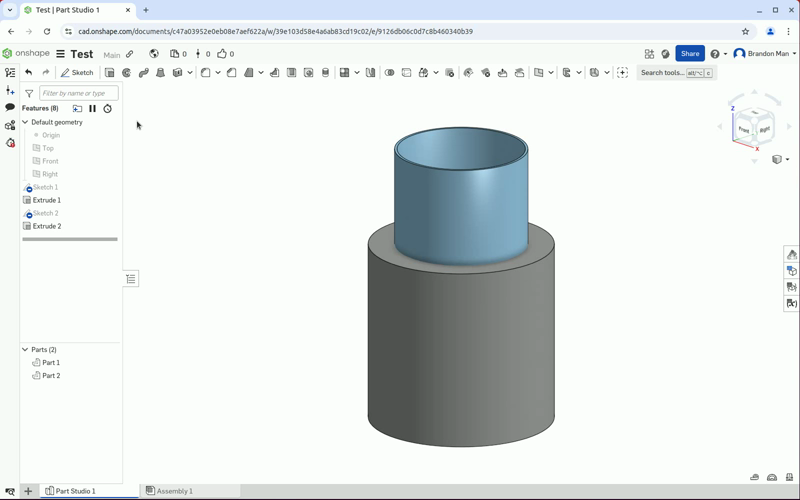
key(left, 3)
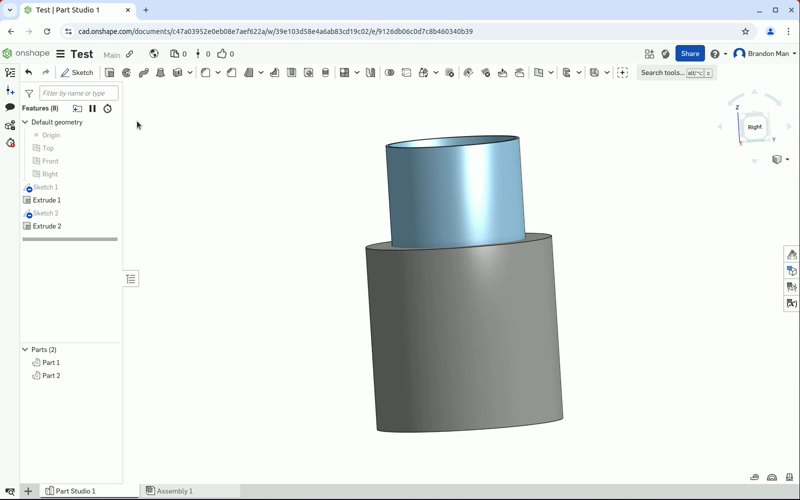
key(right, 3)
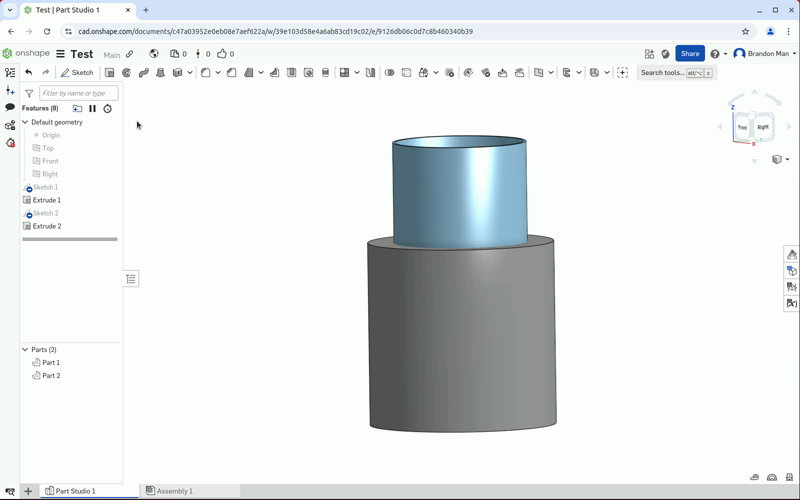
key(down, 3)
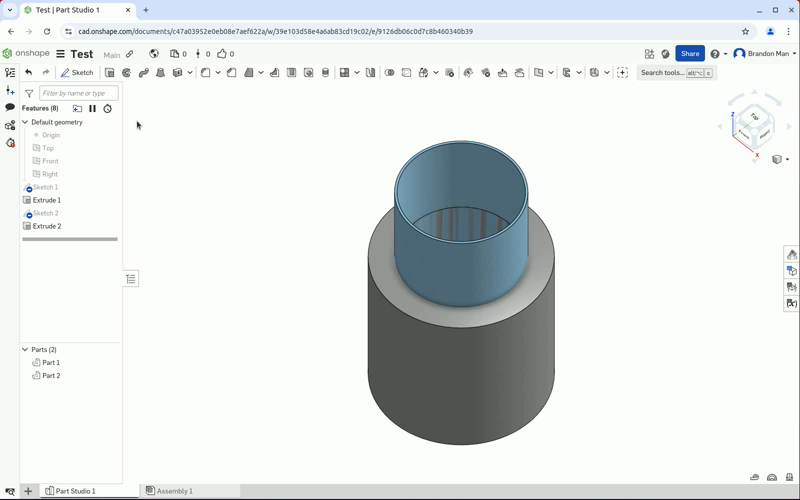
mouse_move(73, 189)
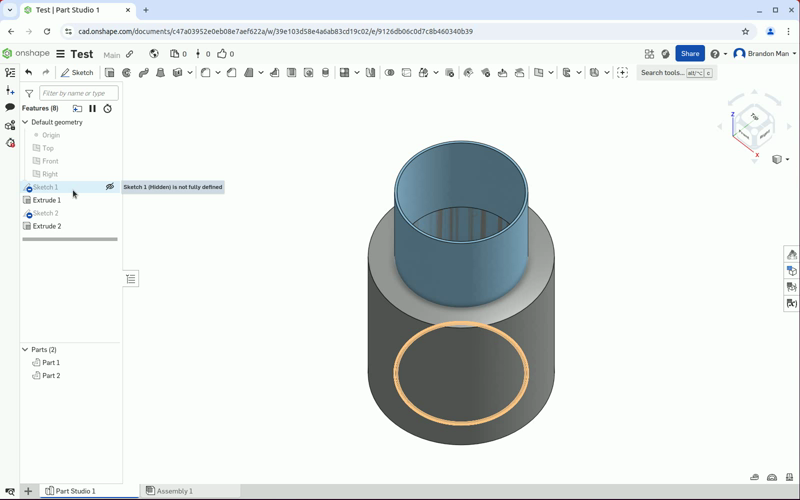
click(73, 189)